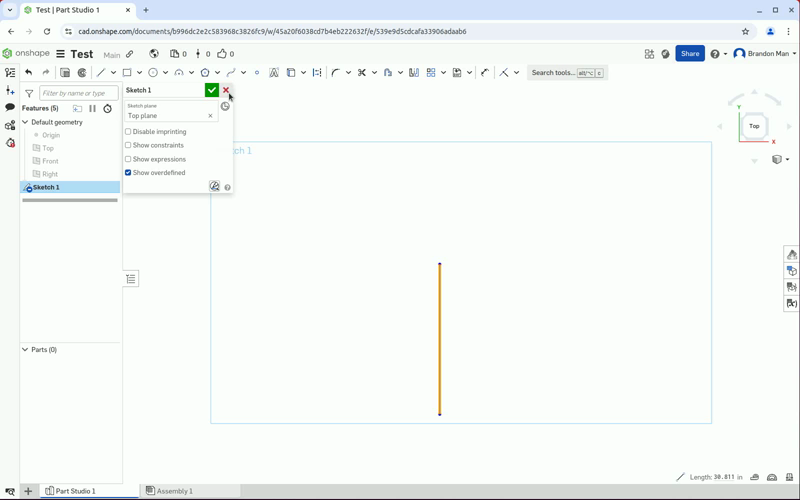
key(shift+h)
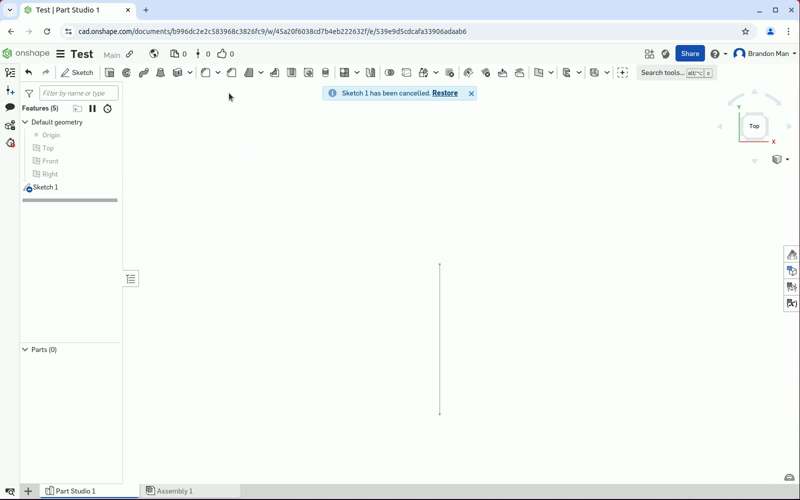
key(shift+s)
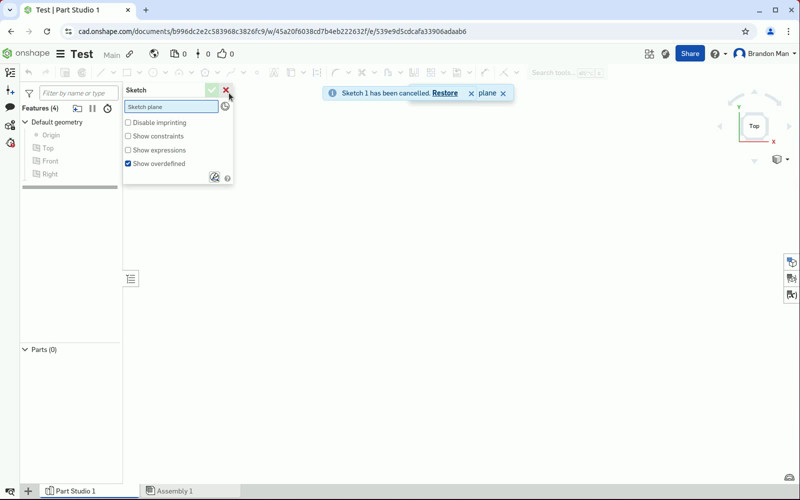
mouse_move(73, 150)
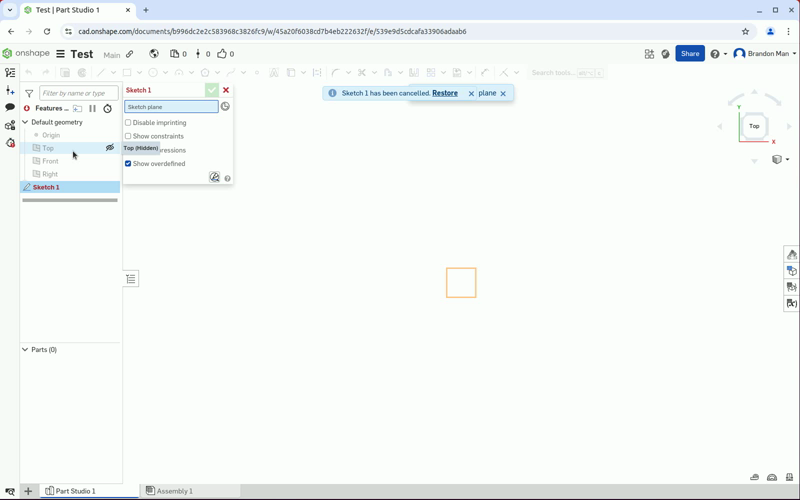
click(73, 150)
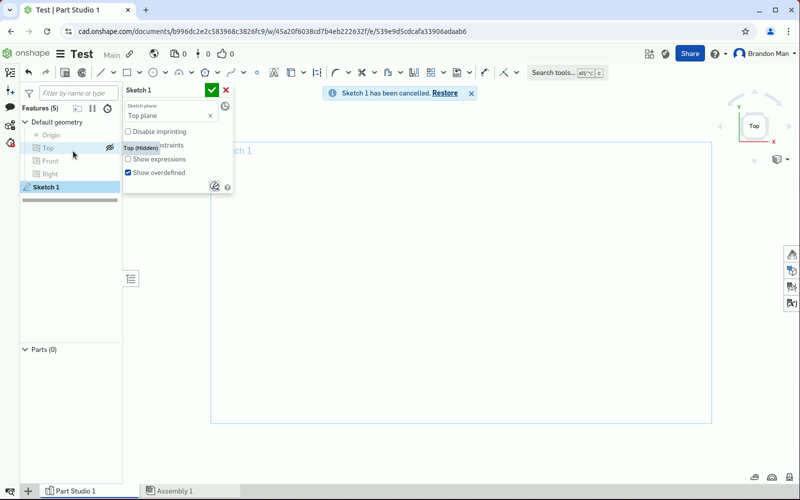
mouse_move(73, 352)
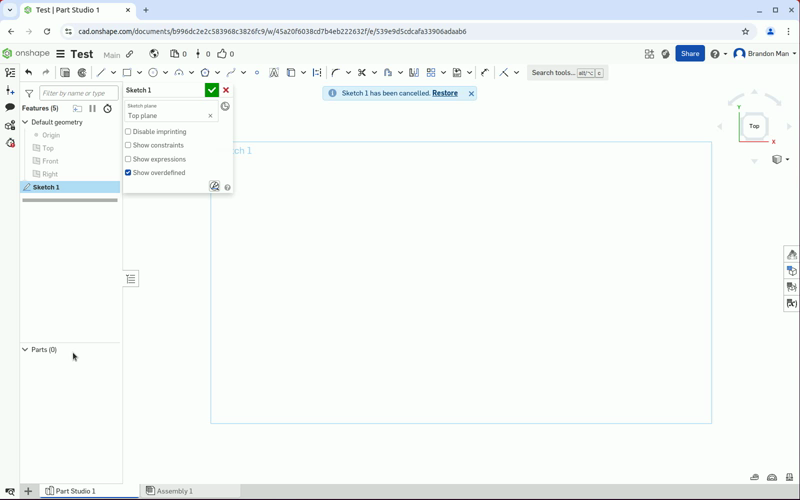
key(y)
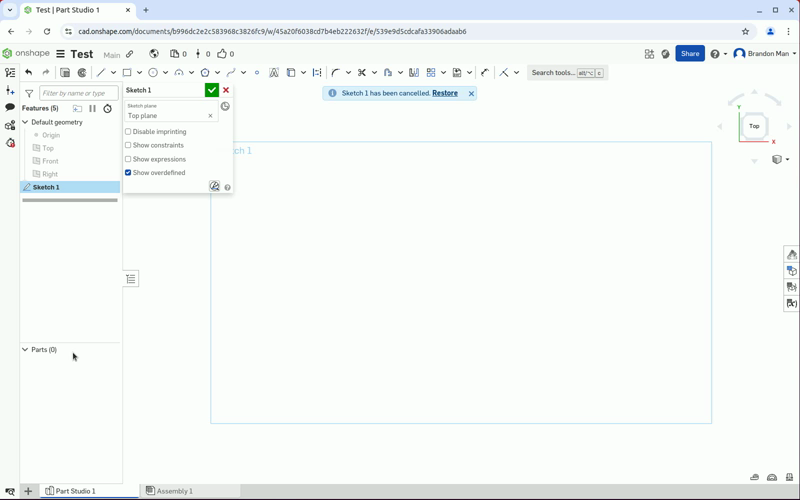
key(c)
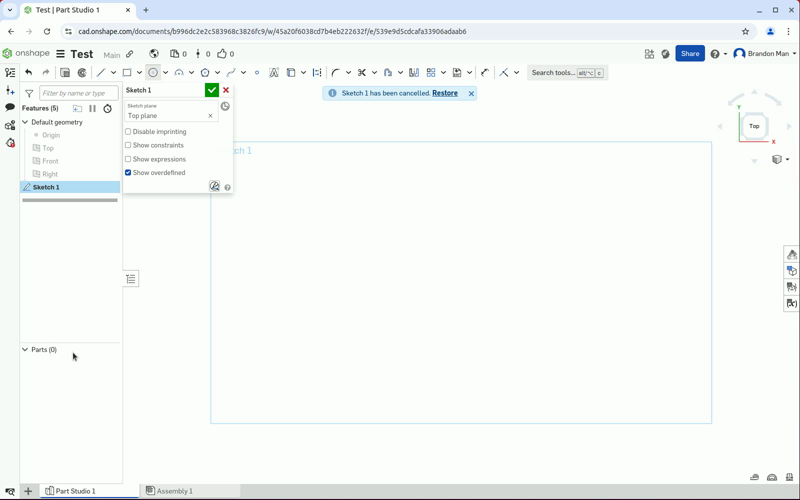
key_down(shift)
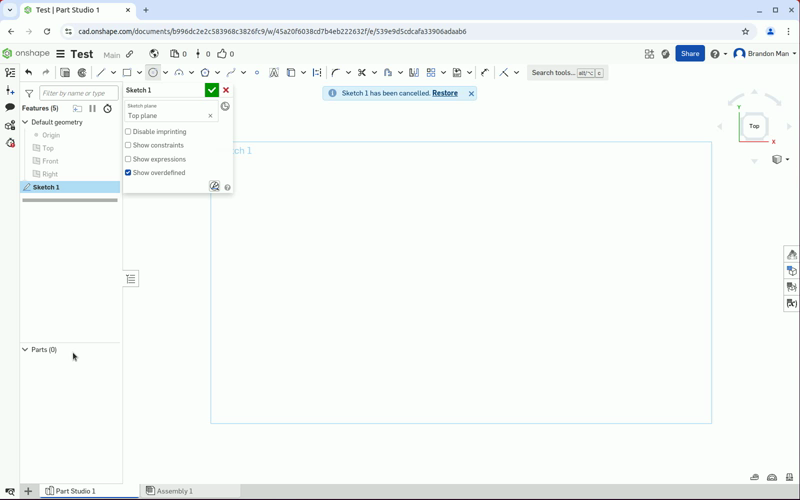
mouse_move(461, 282)
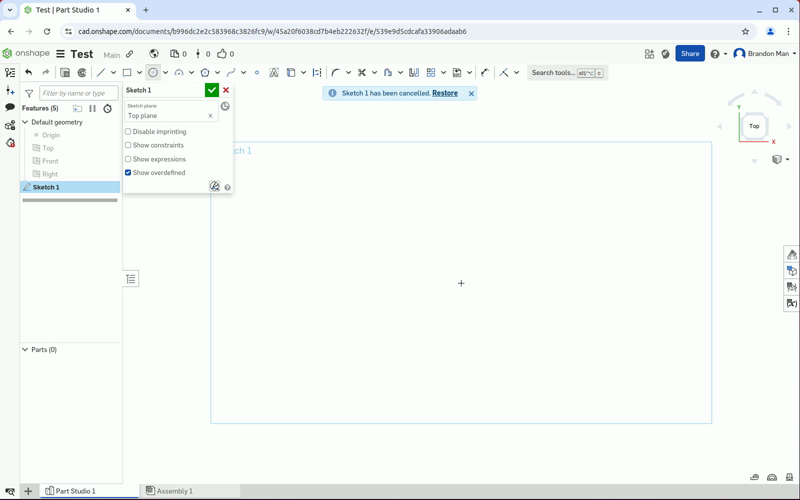
click(461, 282)
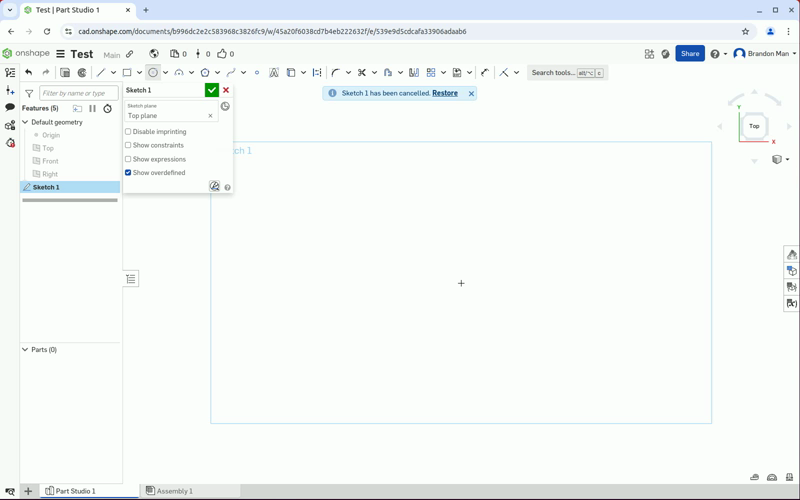
key_up(shift)
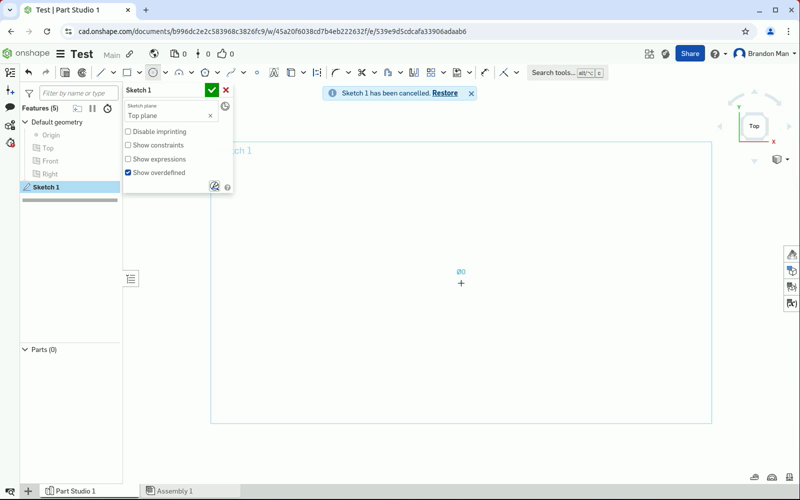
mouse_move(574, 282)
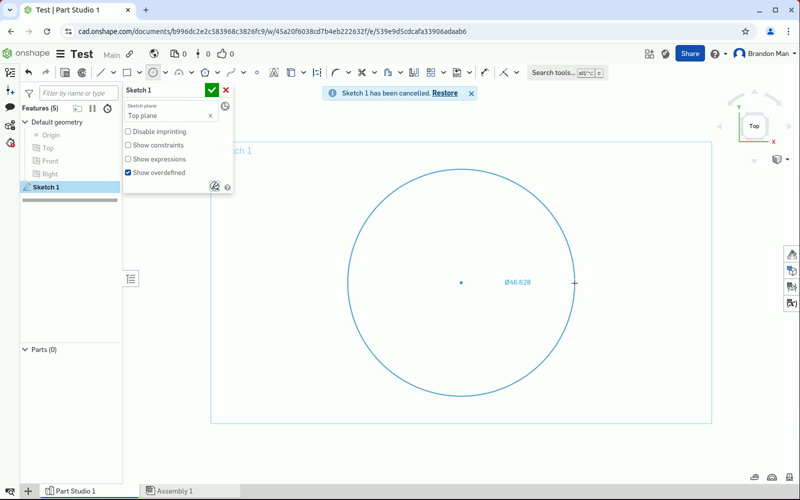
click(574, 282)
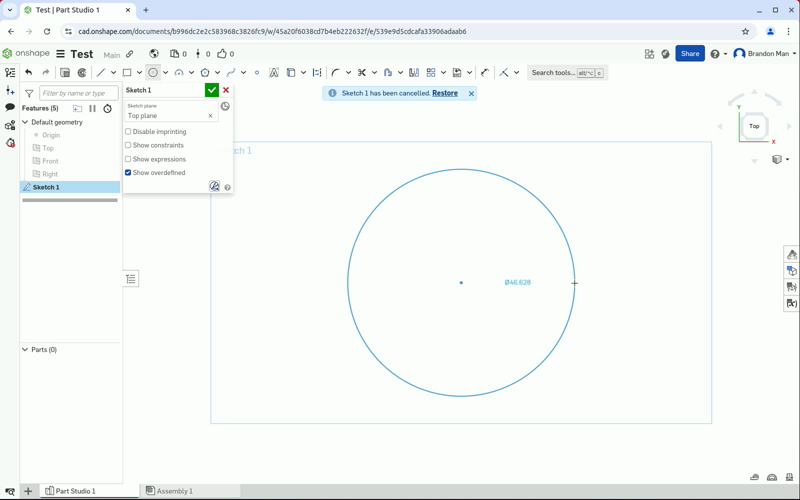
key(esc)
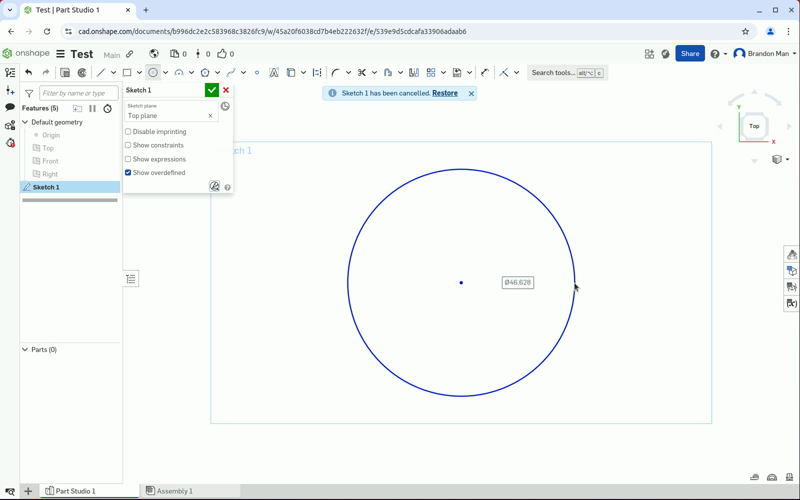
key(c)
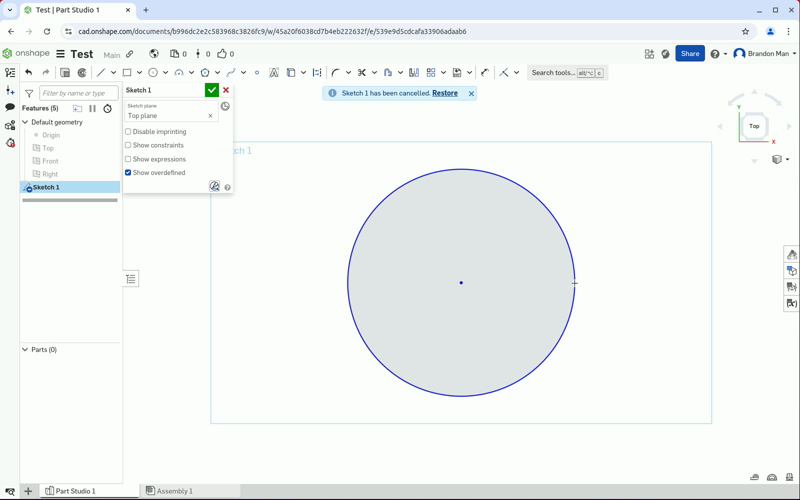
key_down(shift)
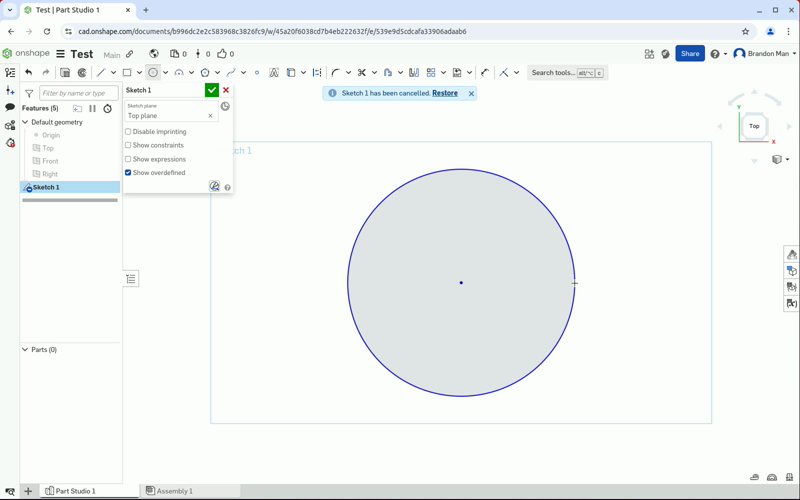
mouse_move(461, 282)
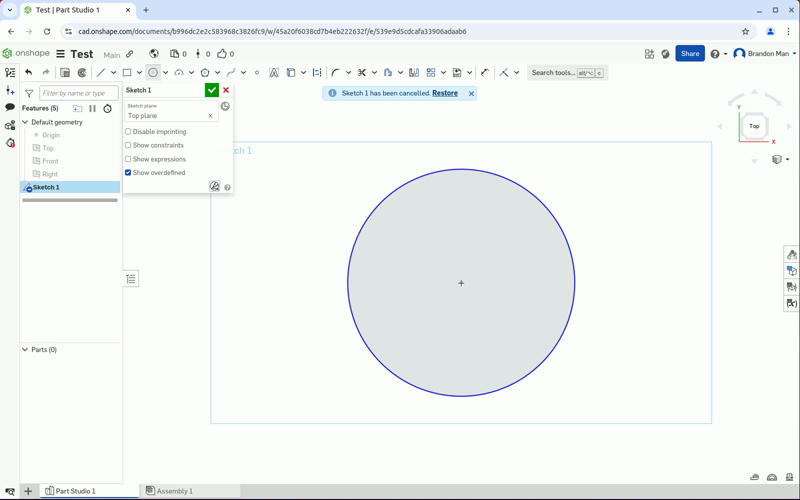
click(461, 282)
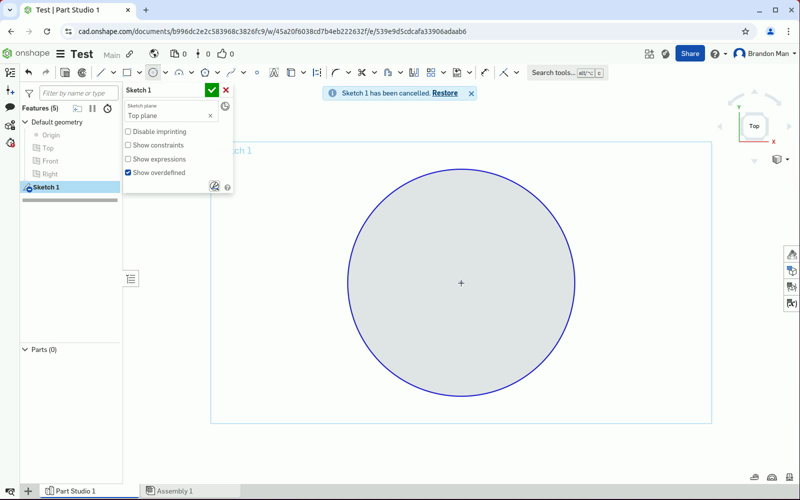
key_up(shift)
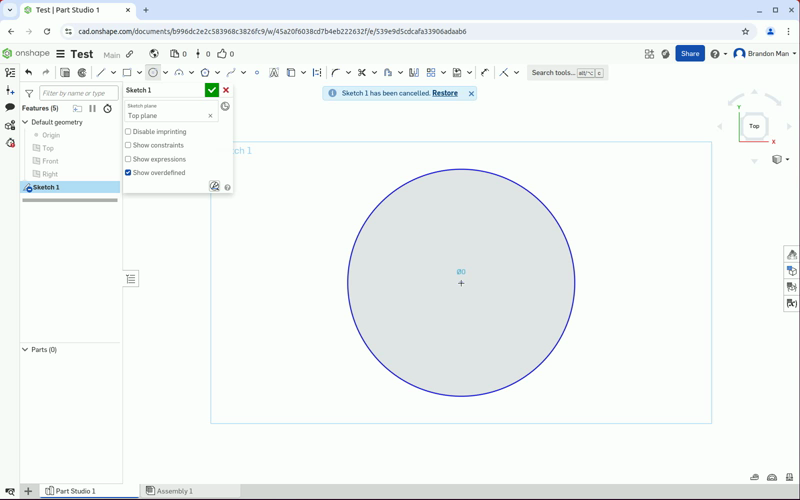
mouse_move(548, 282)
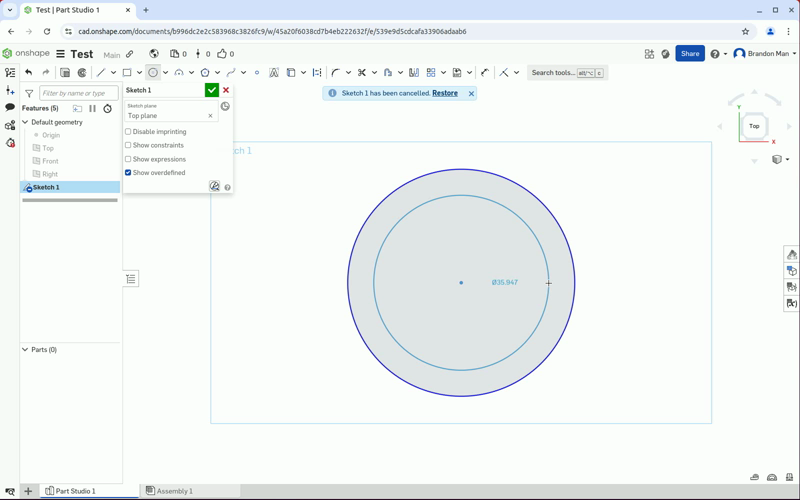
click(548, 282)
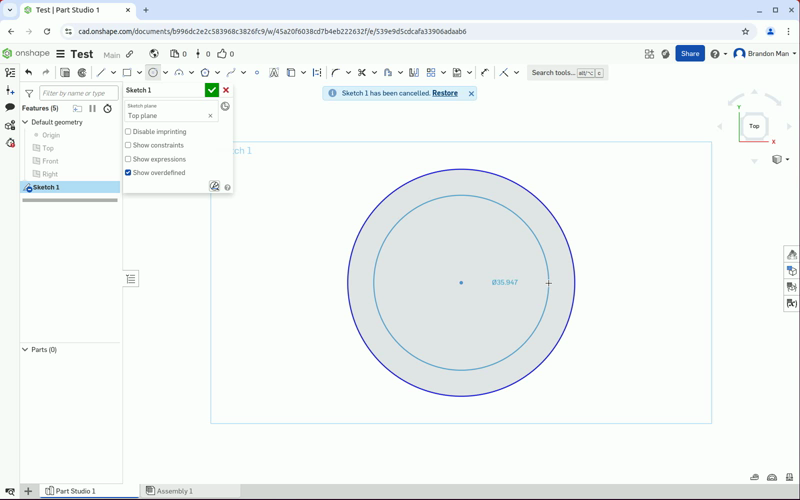
key(esc)
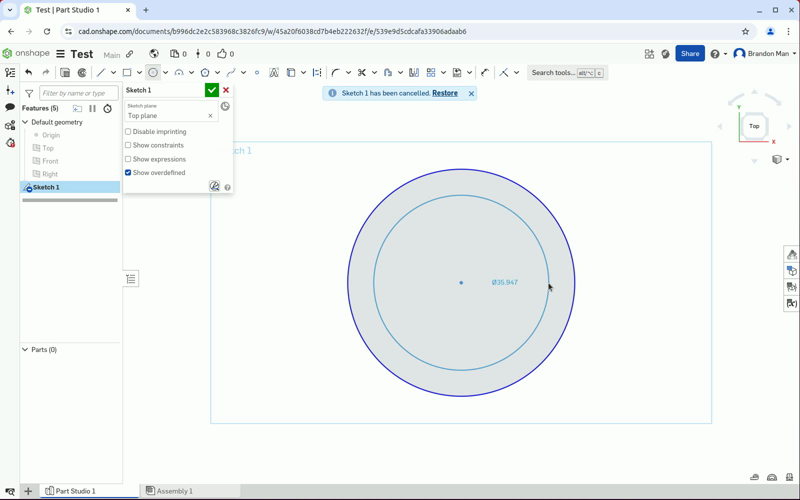
mouse_move(555, 311)
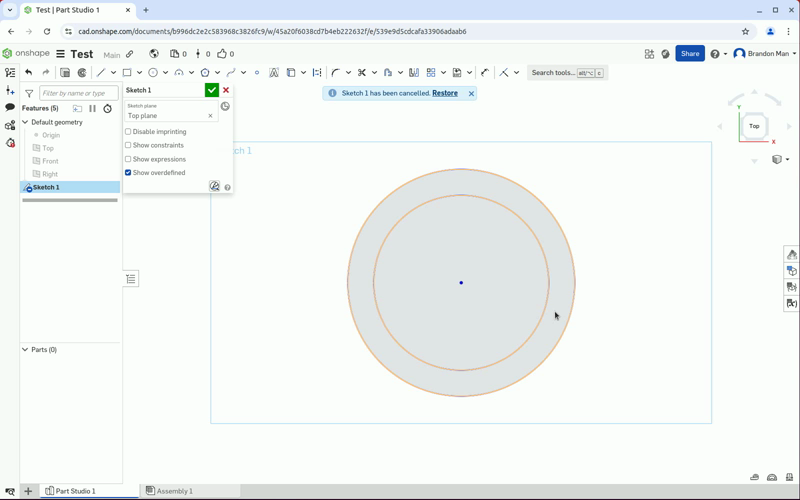
click(555, 311)
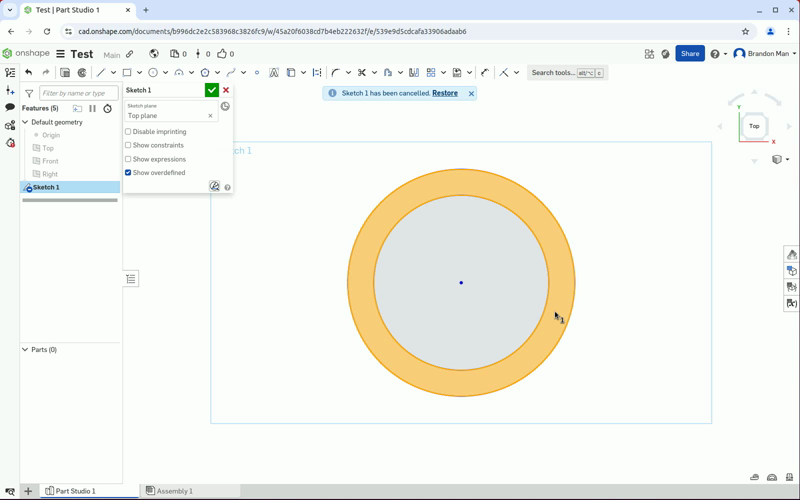
mouse_move(73, 352)
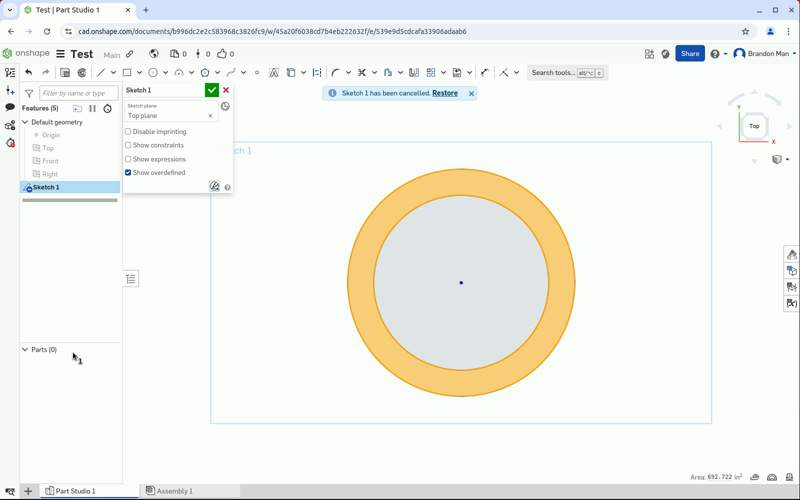
key(shift+y)
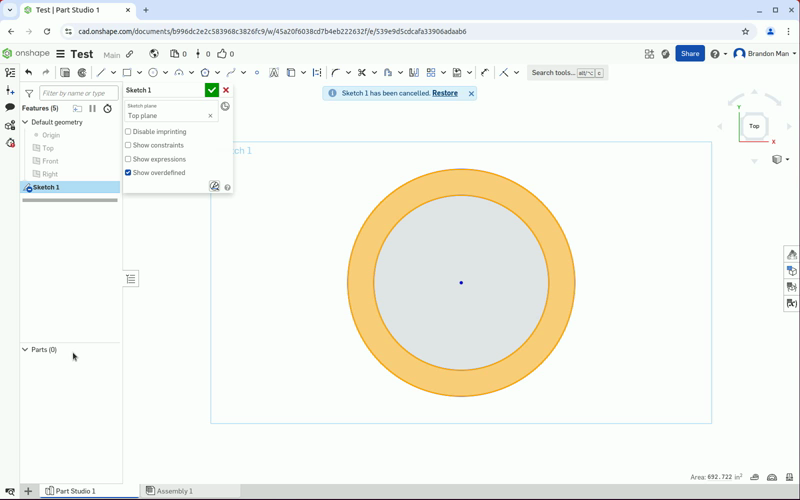
key(shift+e)
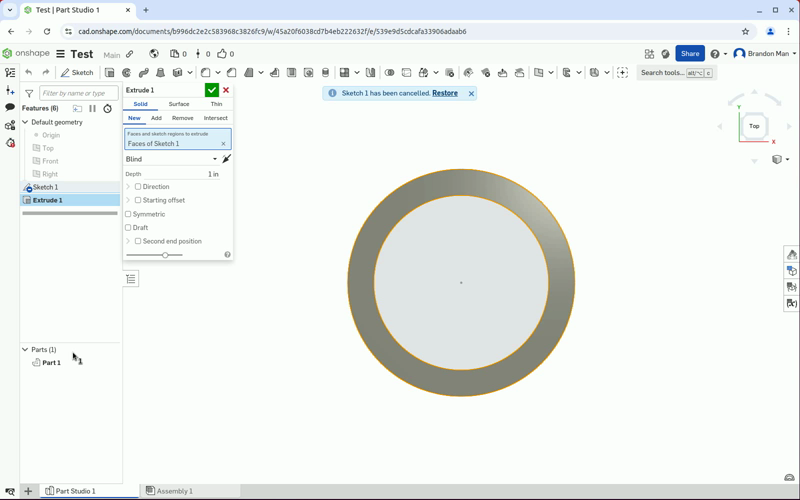
mouse_move(143, 106)
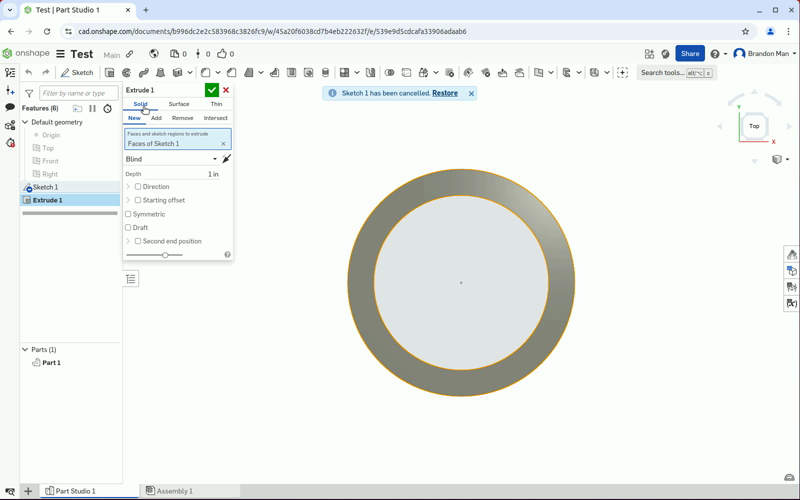
click(143, 106)
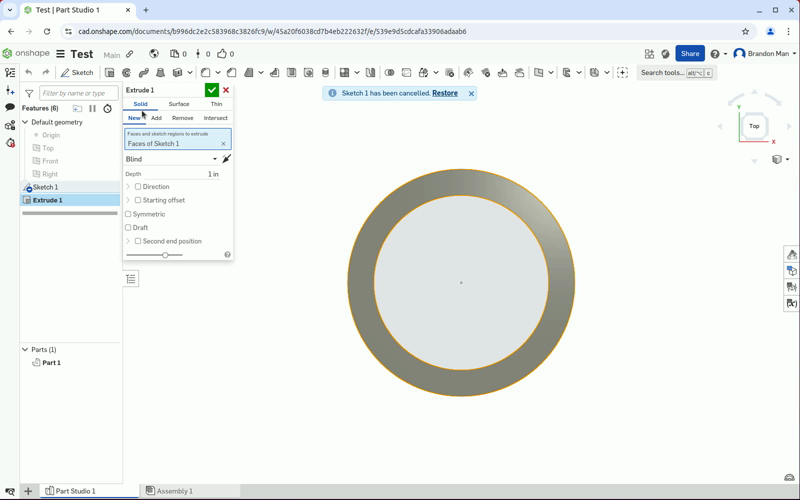
mouse_move(137, 120)
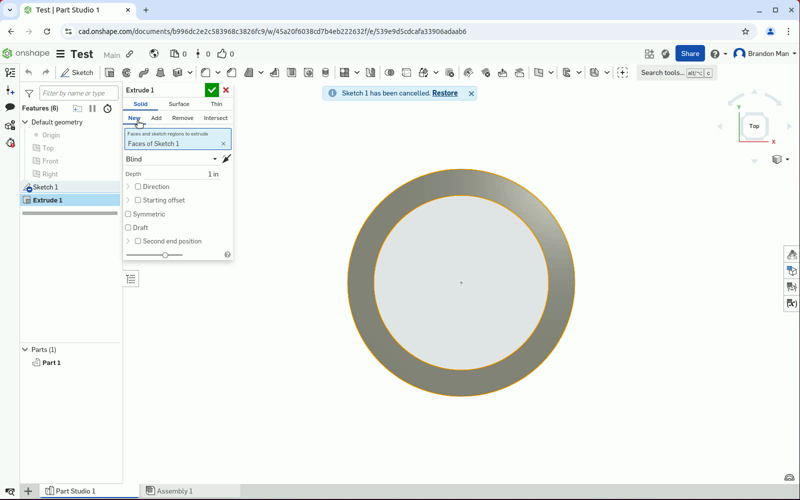
click(137, 120)
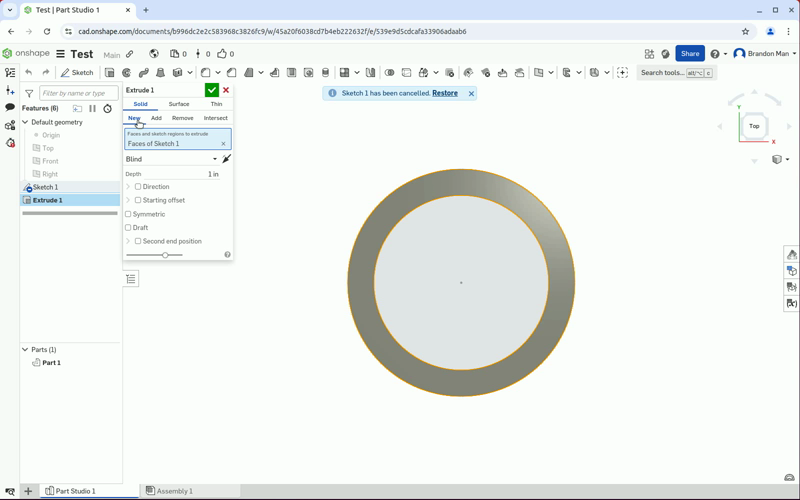
key(tab, 4)
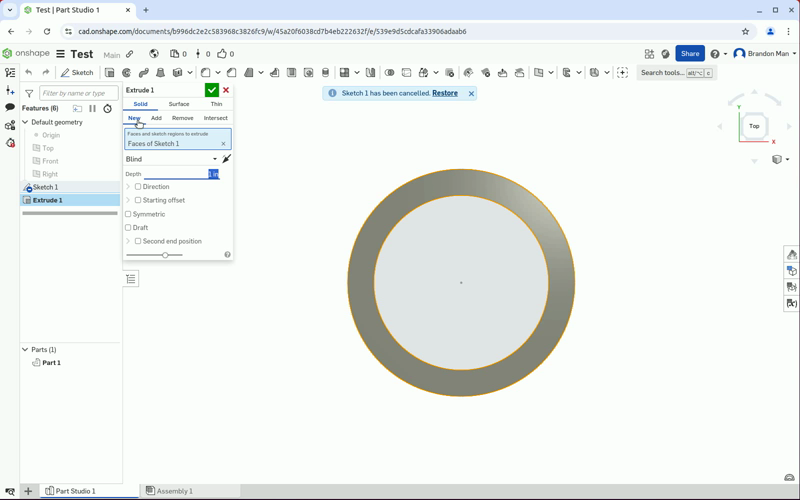
text(8.184)
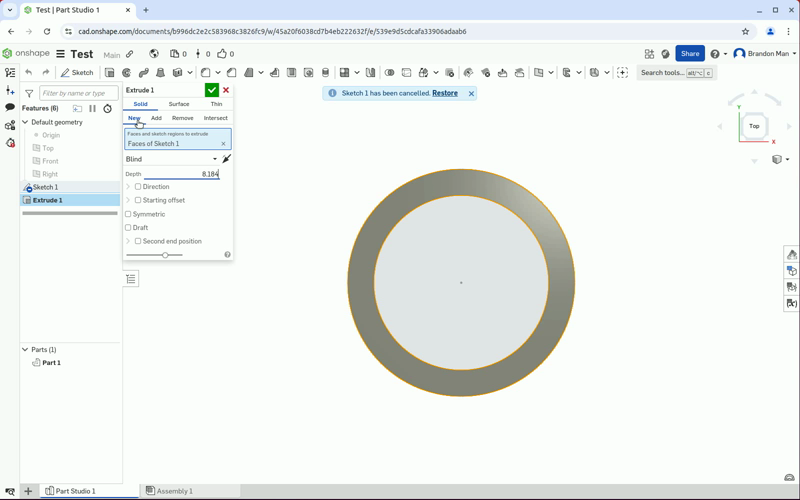
key(enter)
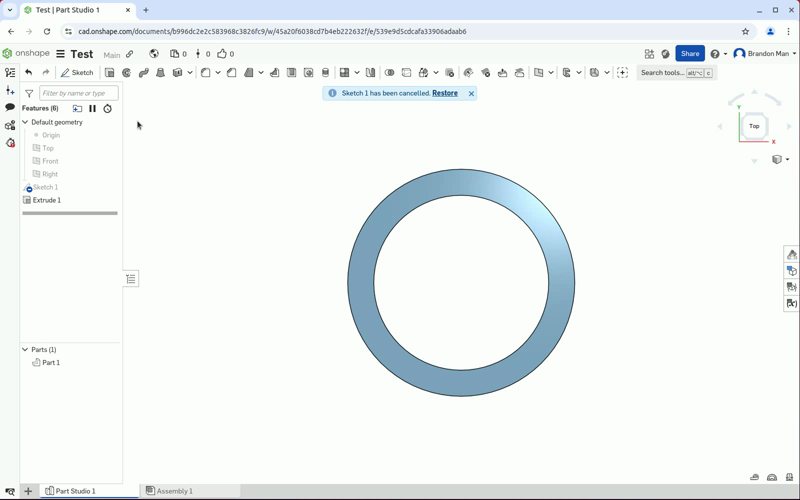
key(shift+h)
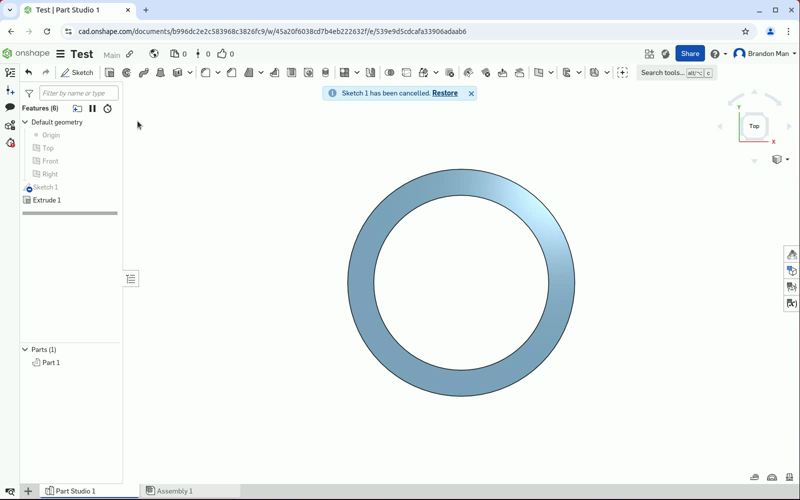
key(shift+h)
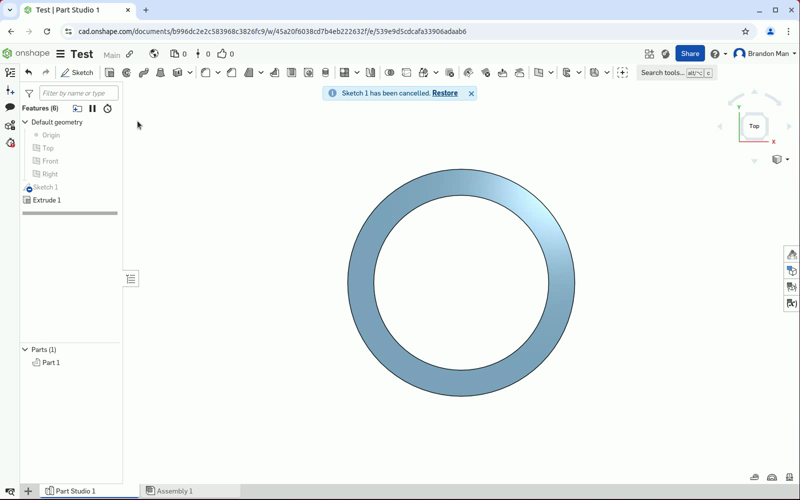
mouse_move(73, 189)
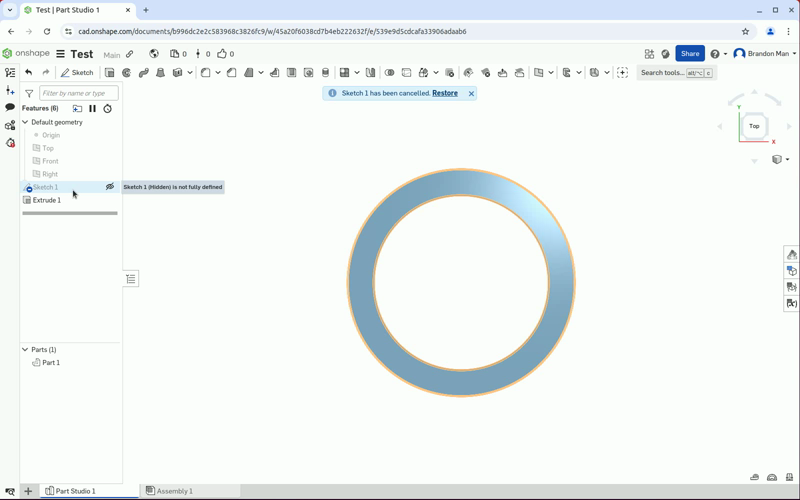
click(73, 189)
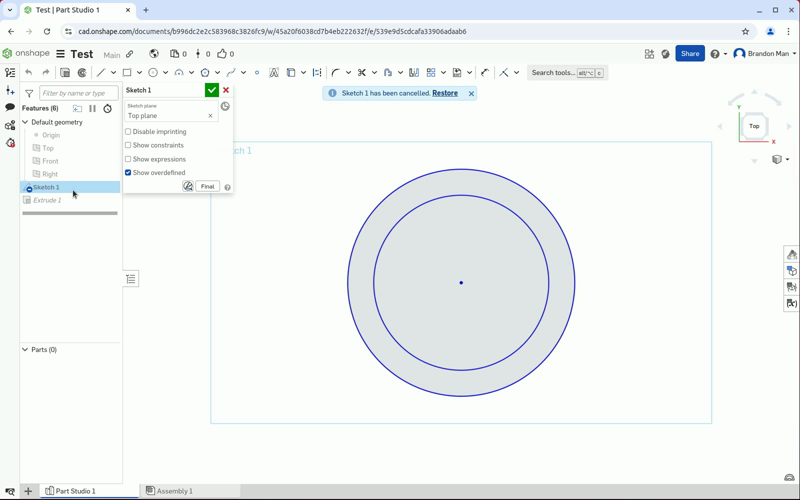
mouse_move(229, 92)
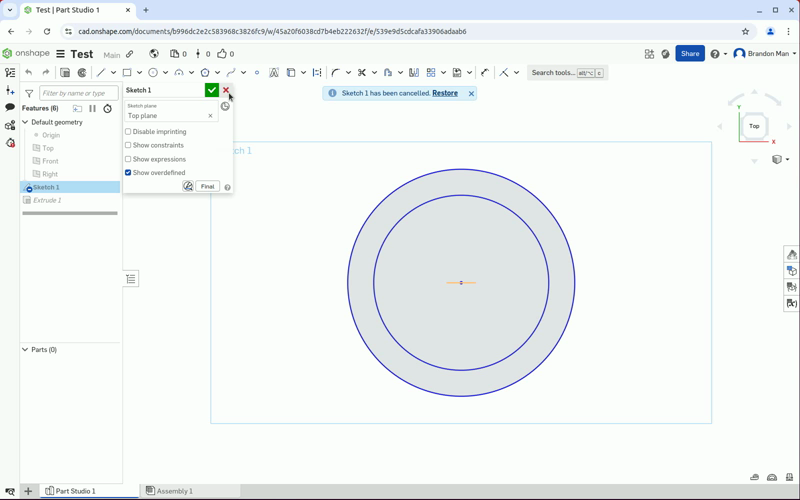
click(229, 92)
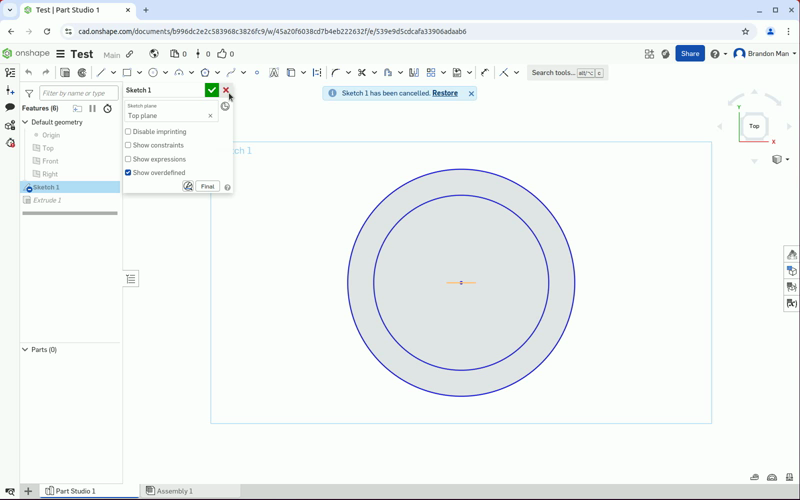
key(shift+s)
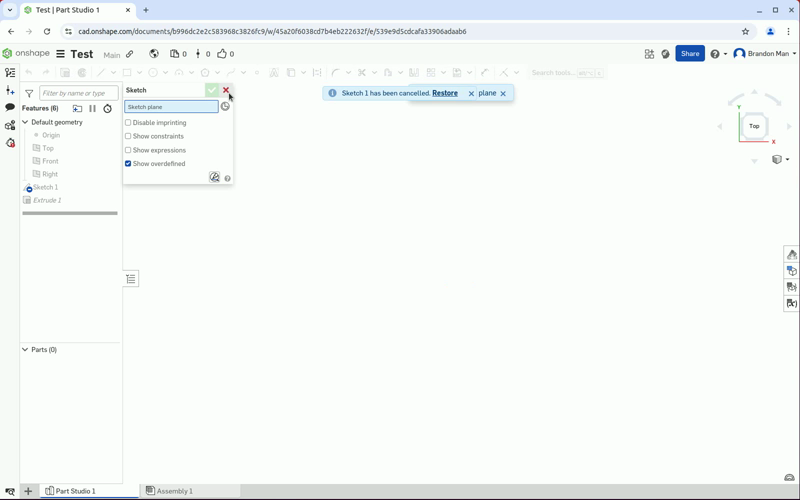
mouse_move(73, 150)
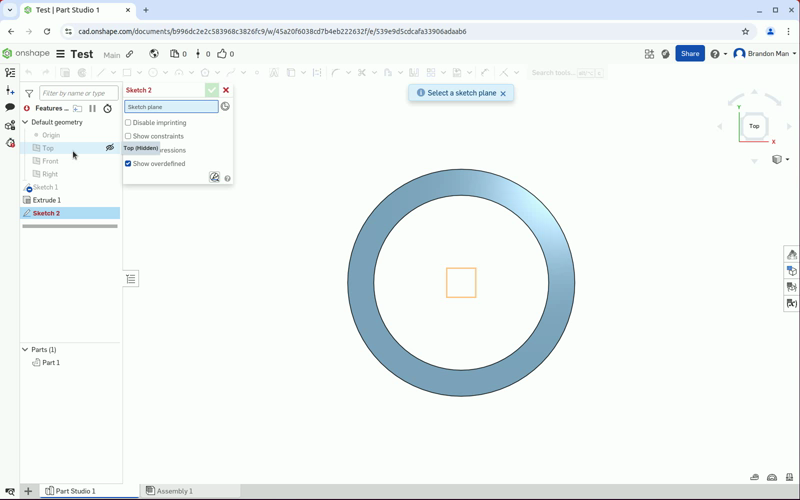
click(73, 150)
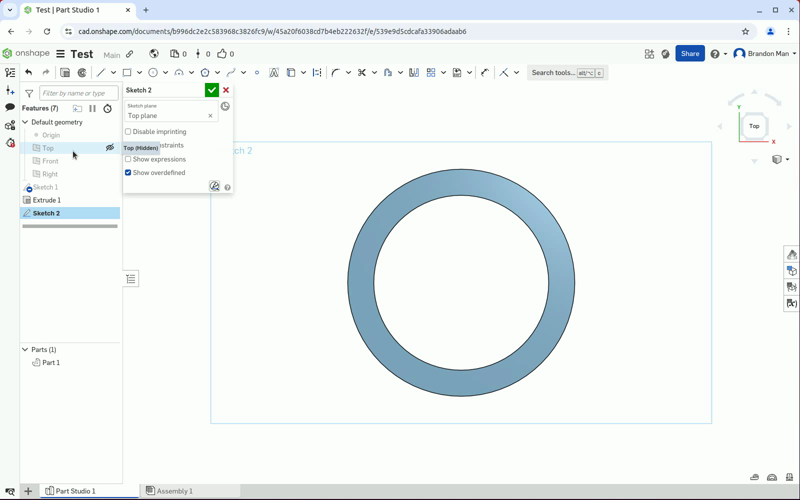
mouse_move(73, 352)
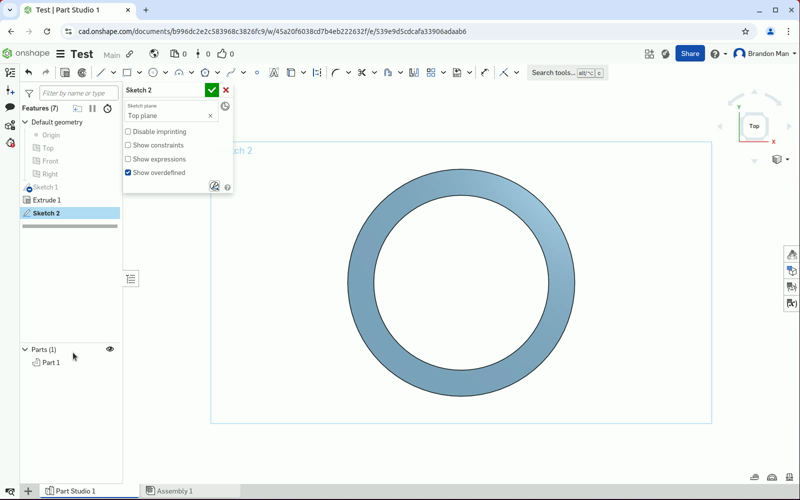
key(y)
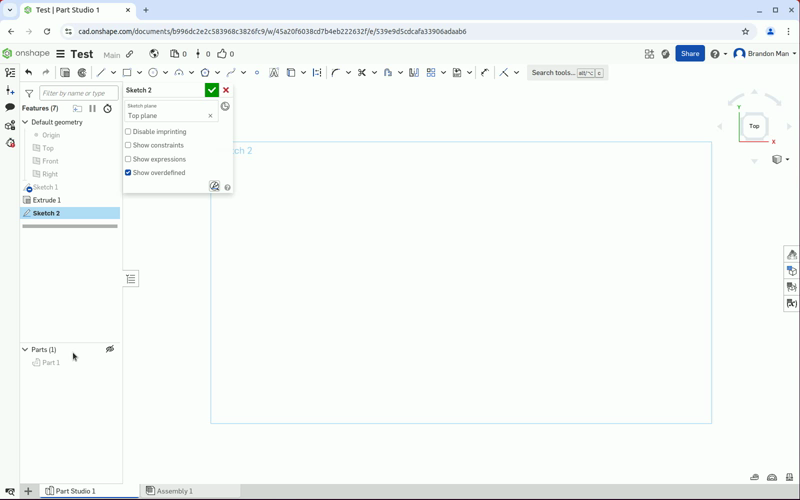
key(c)
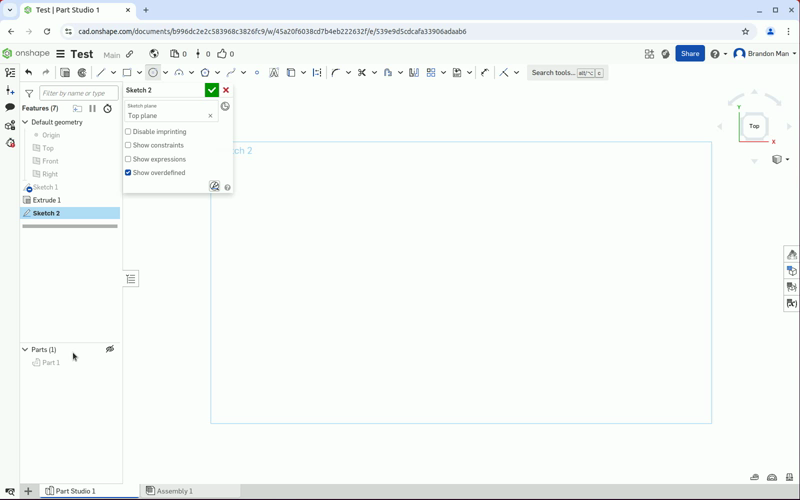
key_down(shift)
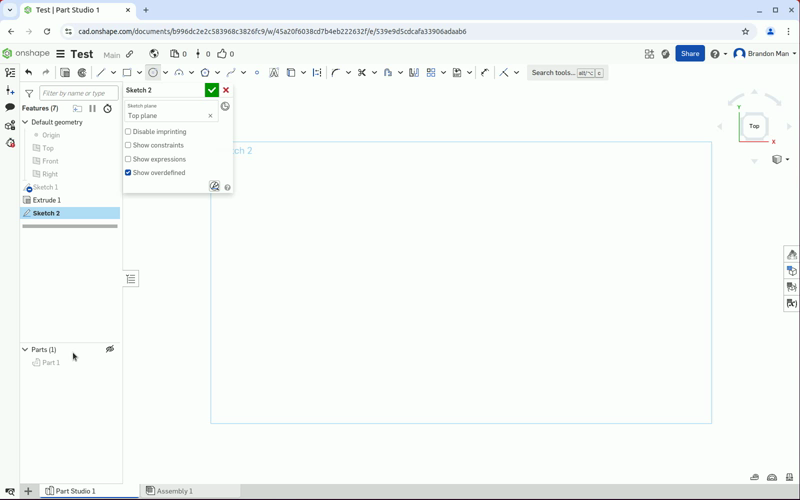
mouse_move(460, 282)
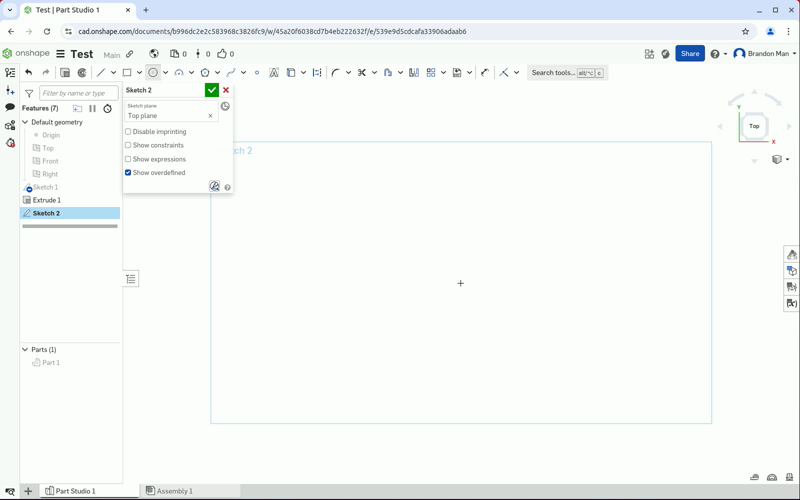
click(460, 282)
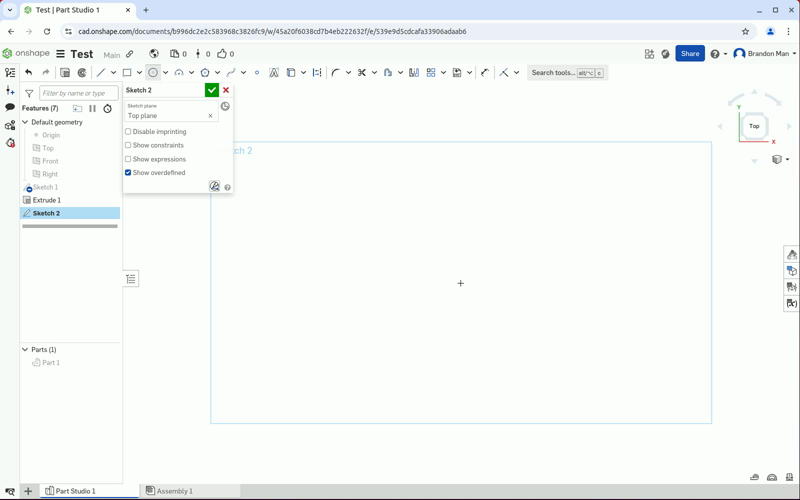
key_up(shift)
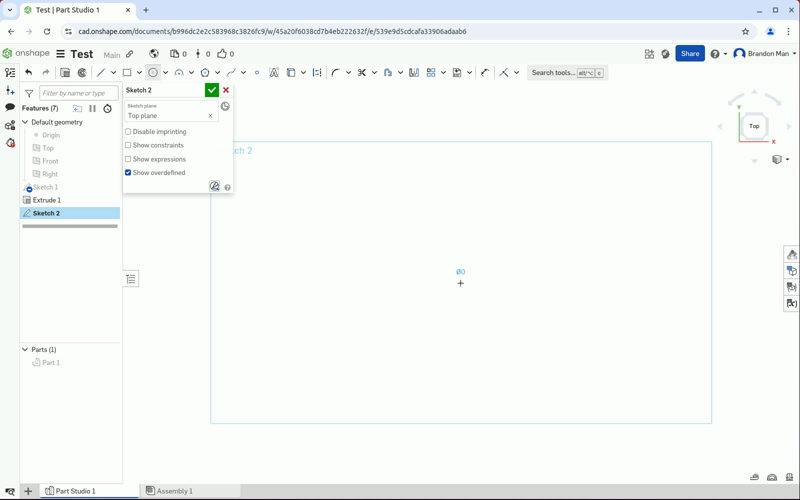
mouse_move(548, 282)
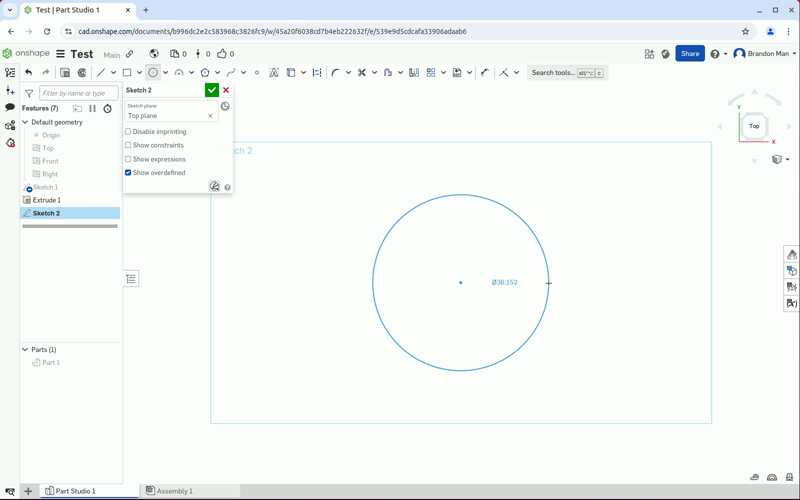
click(548, 282)
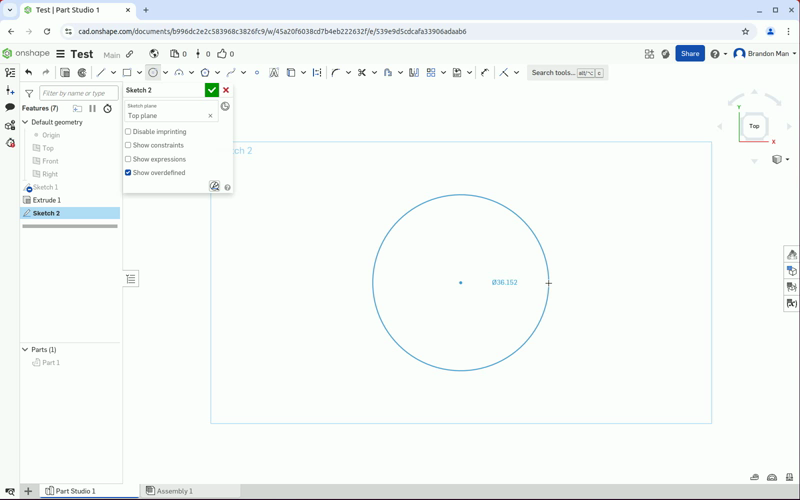
key(esc)
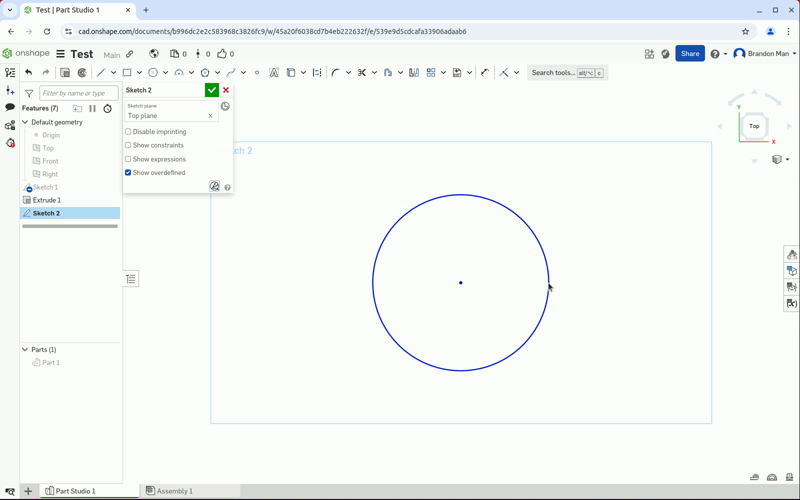
mouse_move(417, 274)
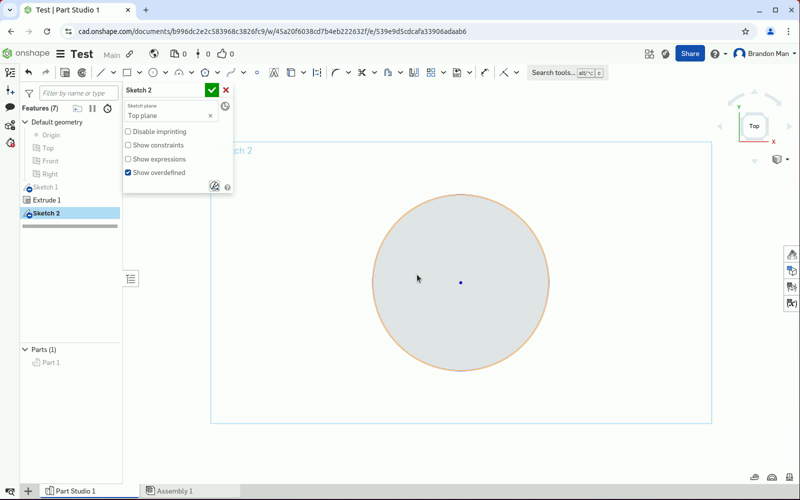
click(417, 274)
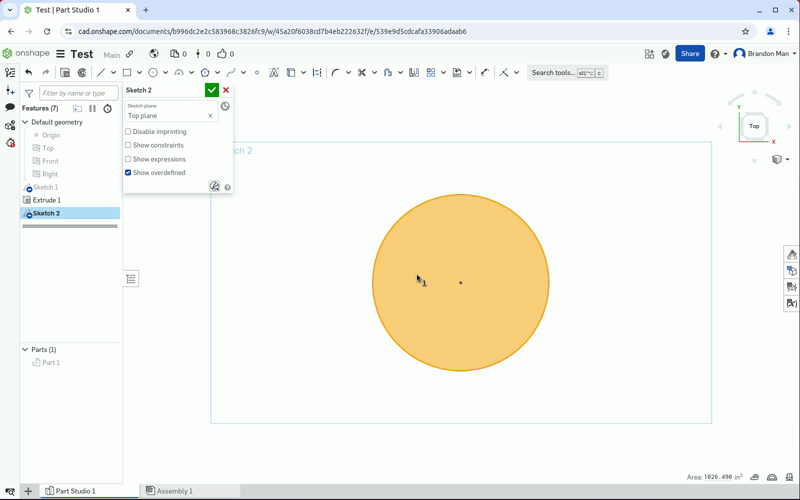
mouse_move(73, 352)
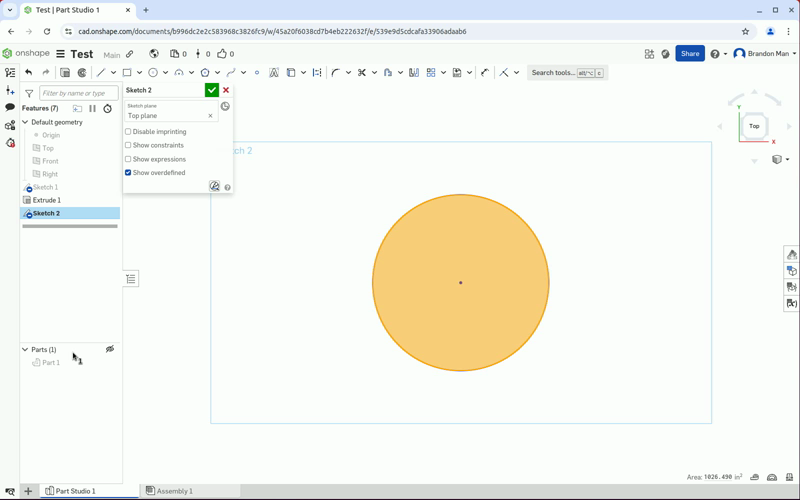
key(shift+y)
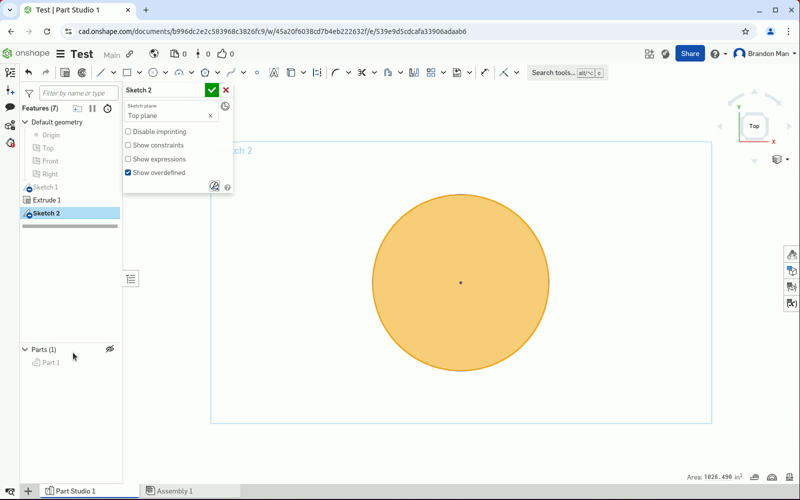
key(shift+e)
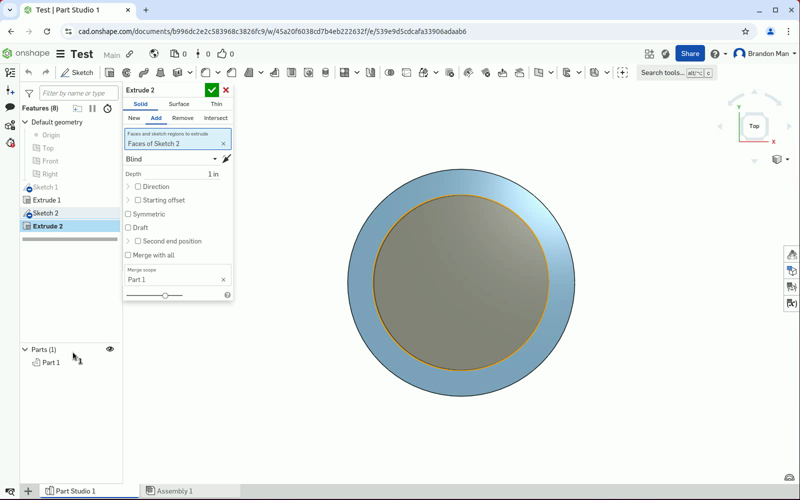
mouse_move(143, 106)
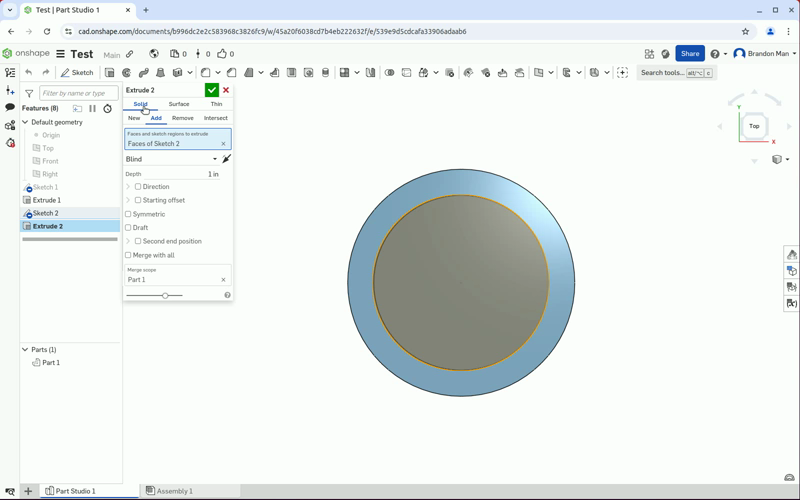
click(143, 106)
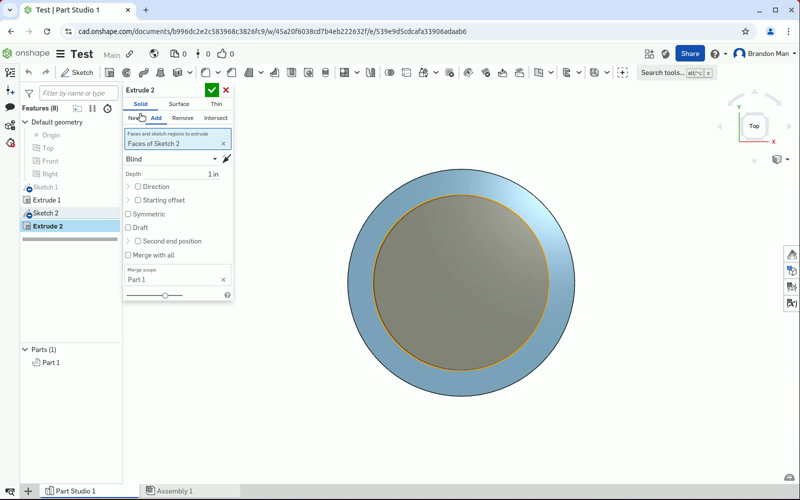
mouse_move(137, 120)
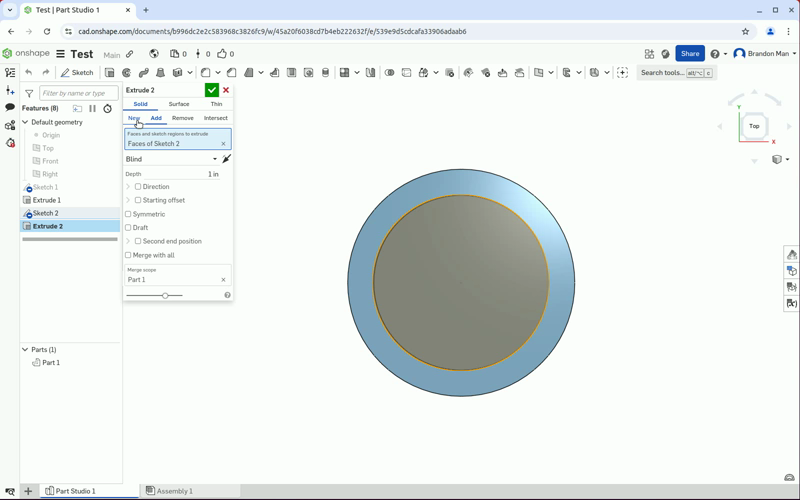
click(137, 120)
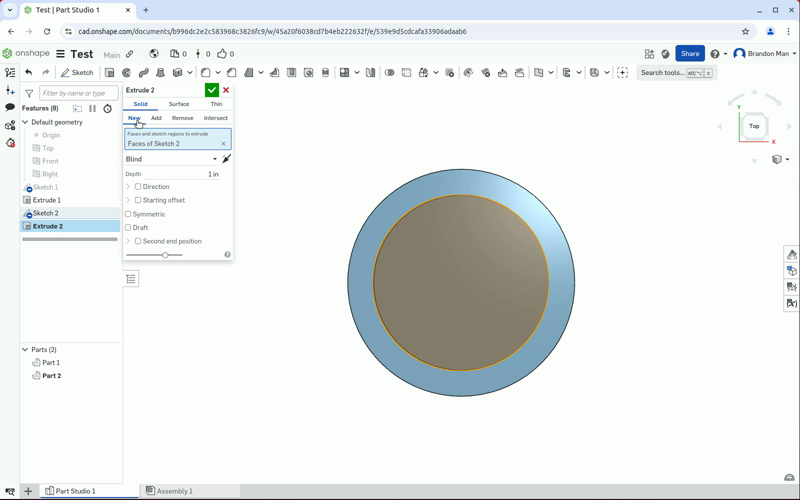
key(tab, 4)
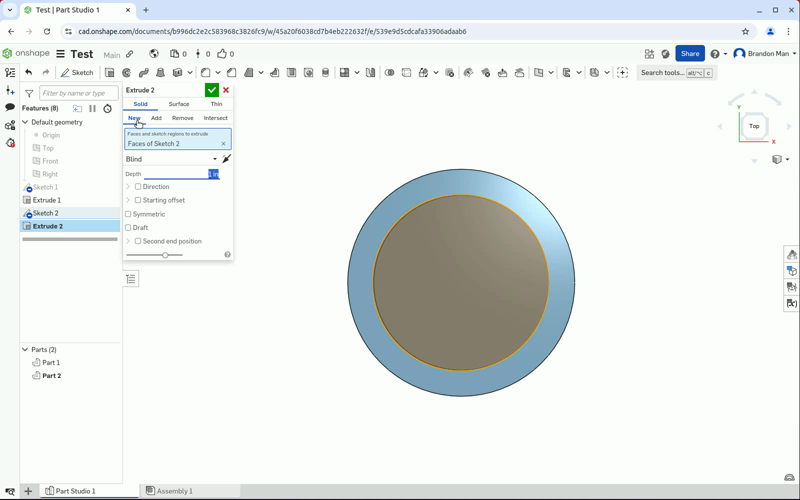
text(8.184)
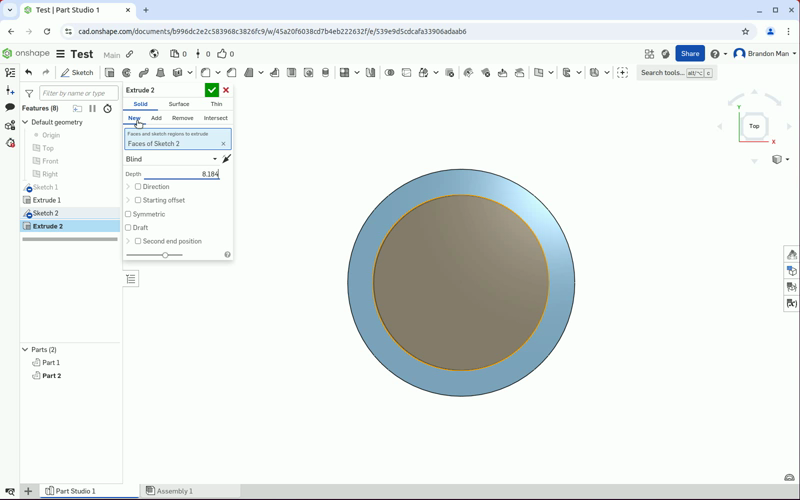
key(enter)
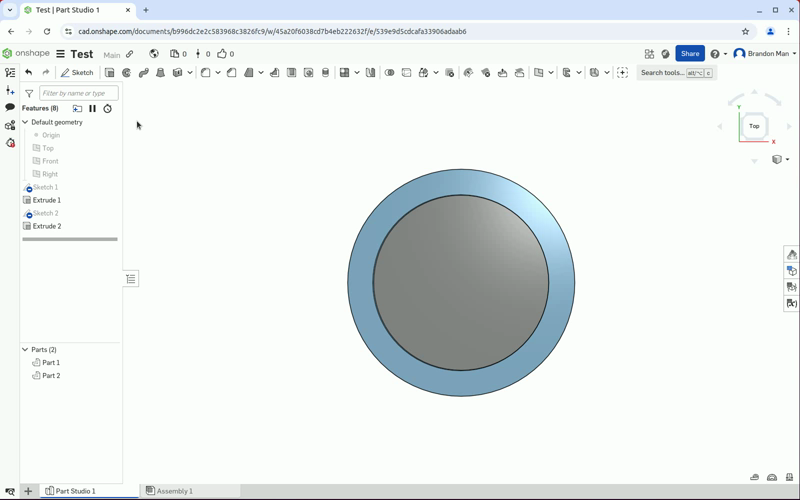
key(shift+h)
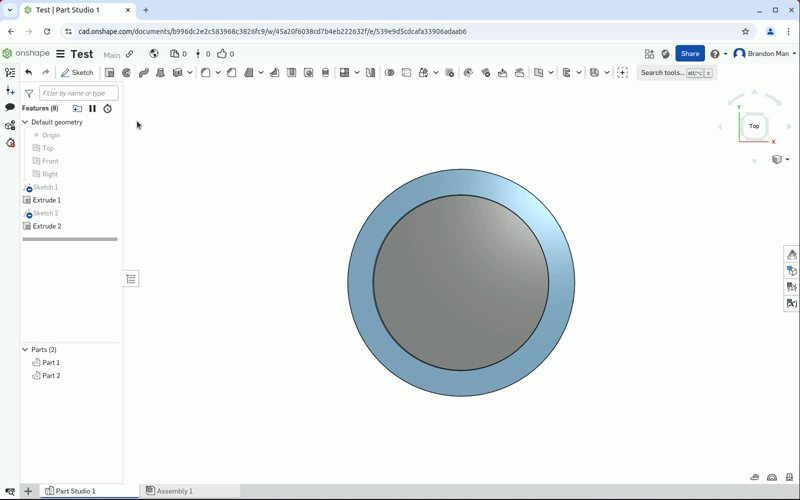
key(shift+h)
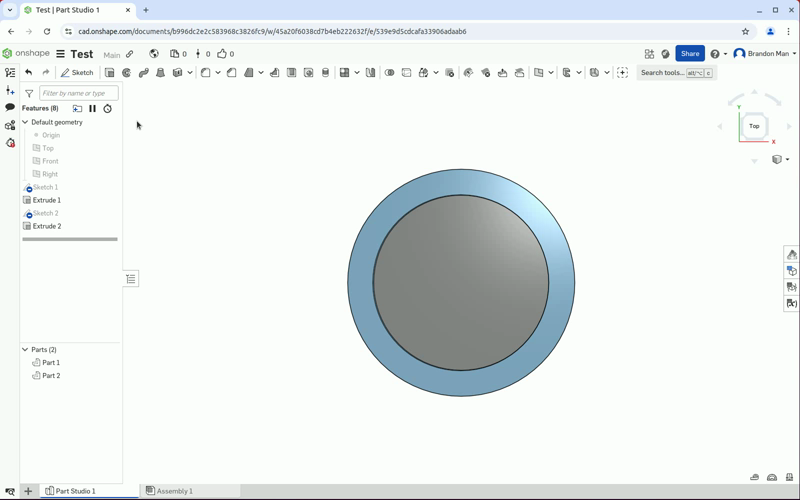
mouse_move(73, 189)
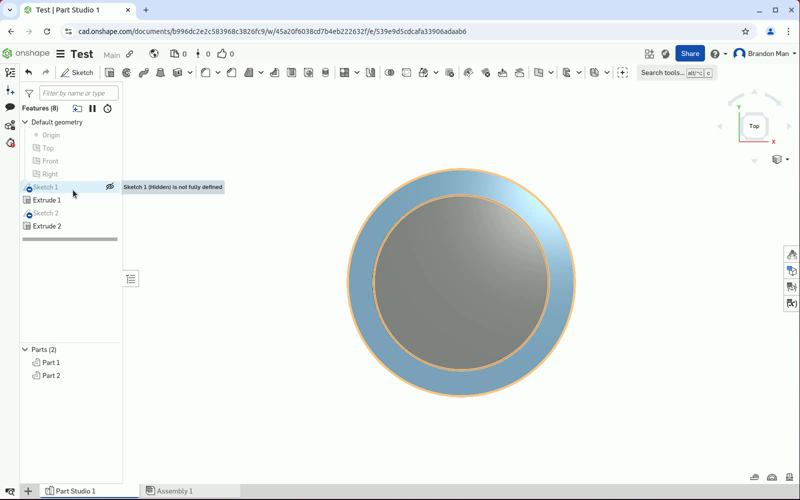
click(73, 189)
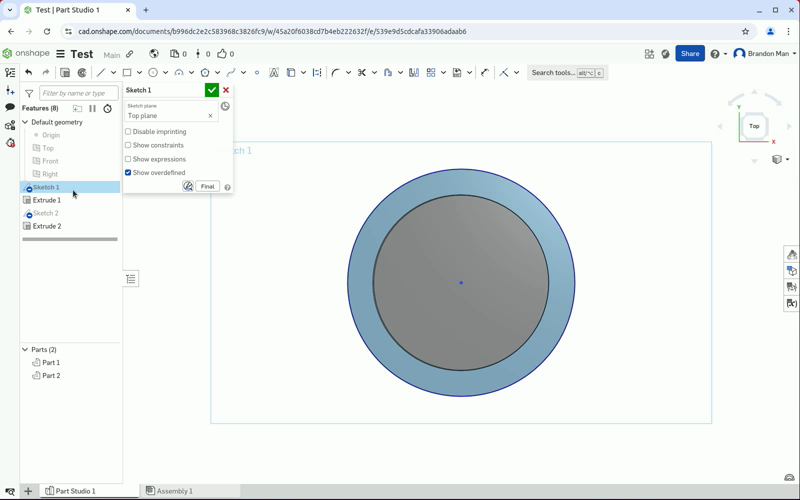
mouse_move(229, 92)
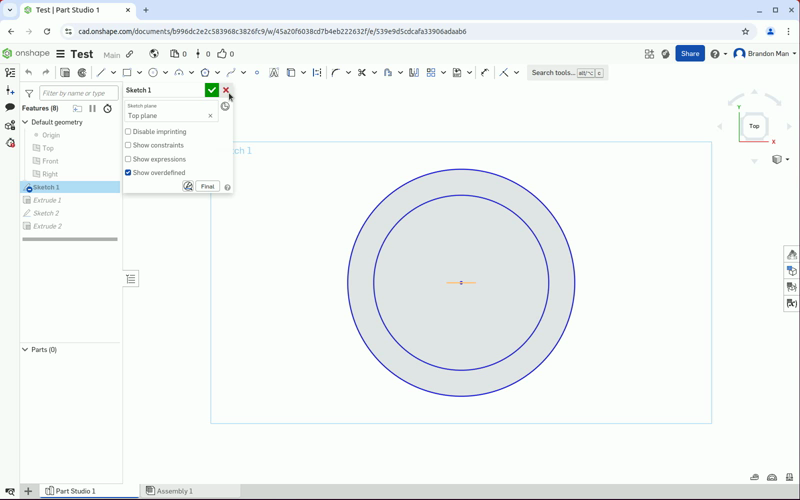
click(229, 92)
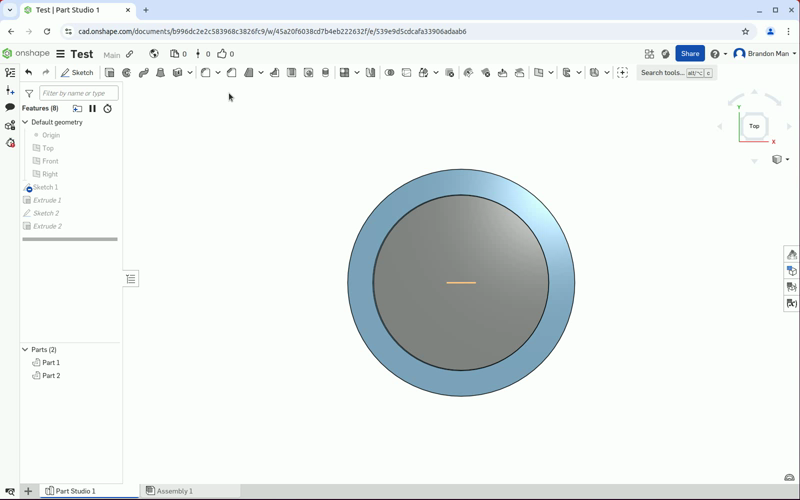
mouse_move(541, 75)
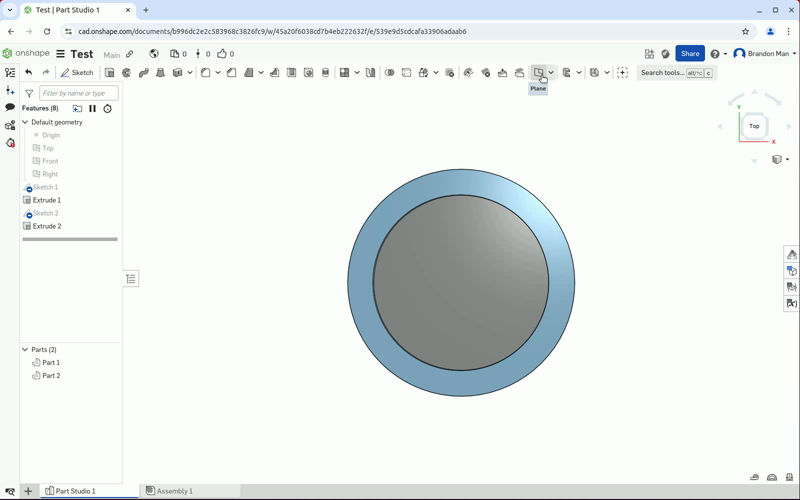
click(541, 75)
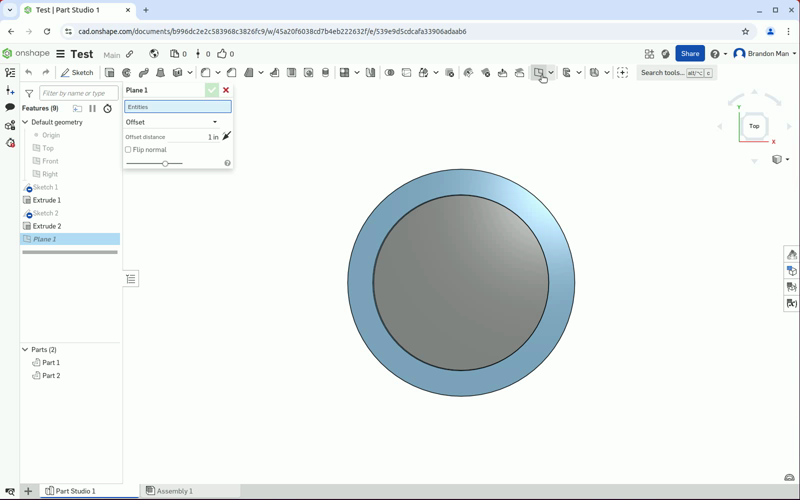
mouse_move(73, 150)
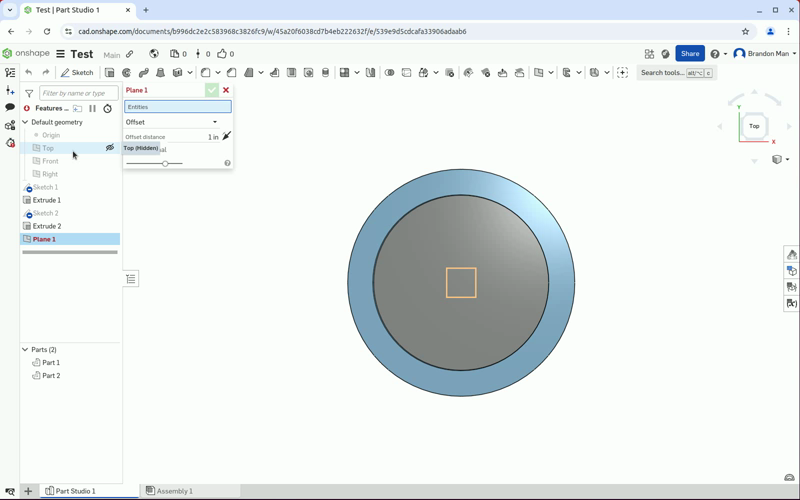
click(73, 150)
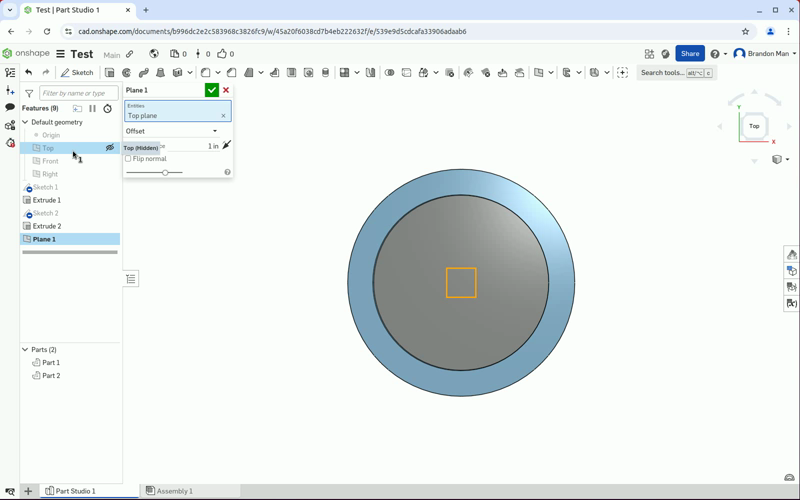
key(tab, 2)
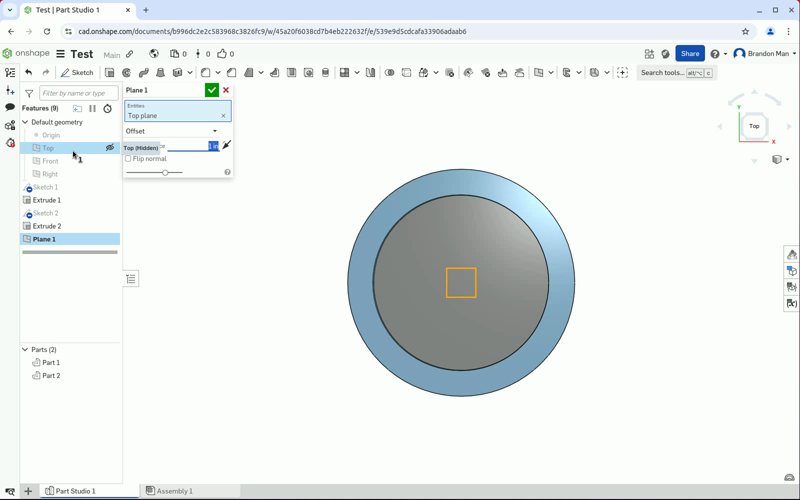
text(8.196)
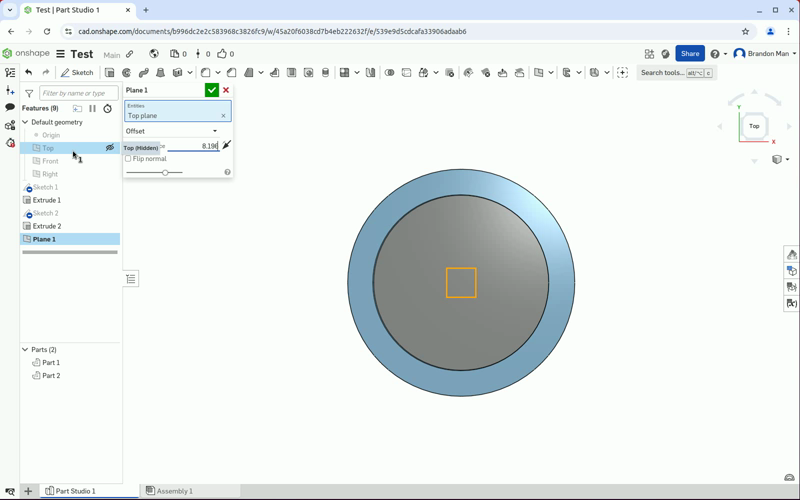
key(enter, 2)
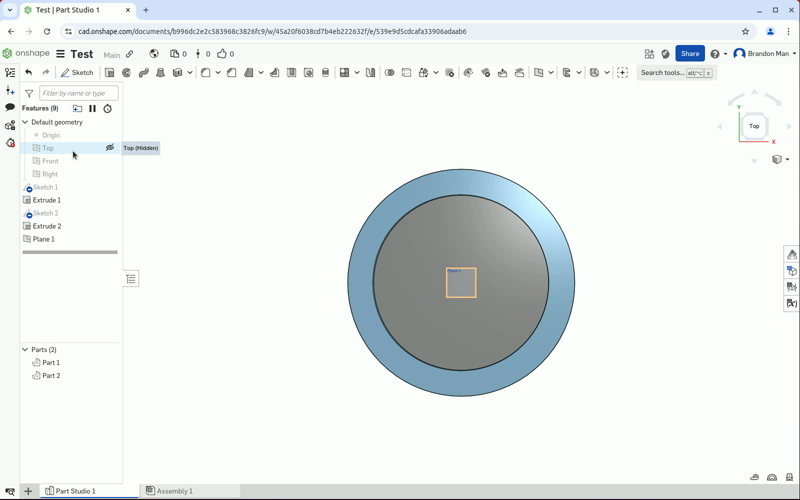
key(shift+s)
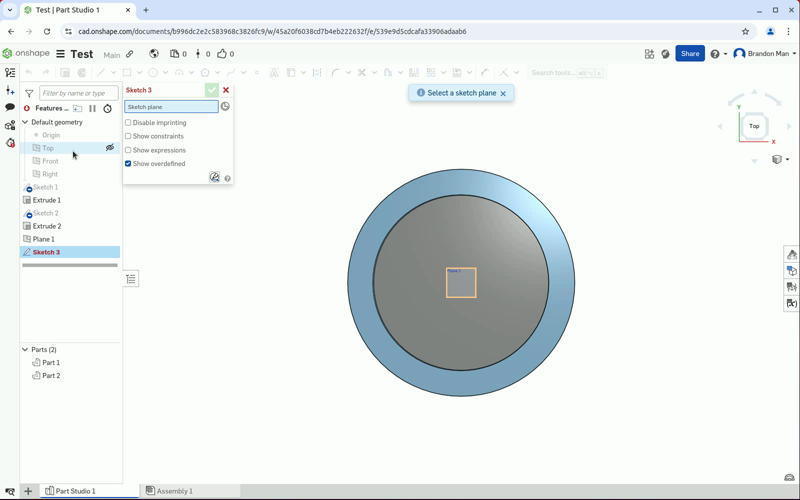
mouse_move(73, 241)
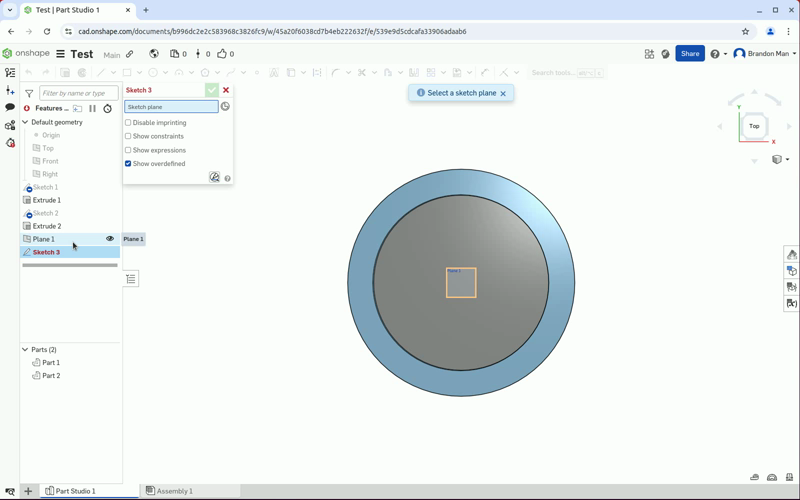
click(73, 241)
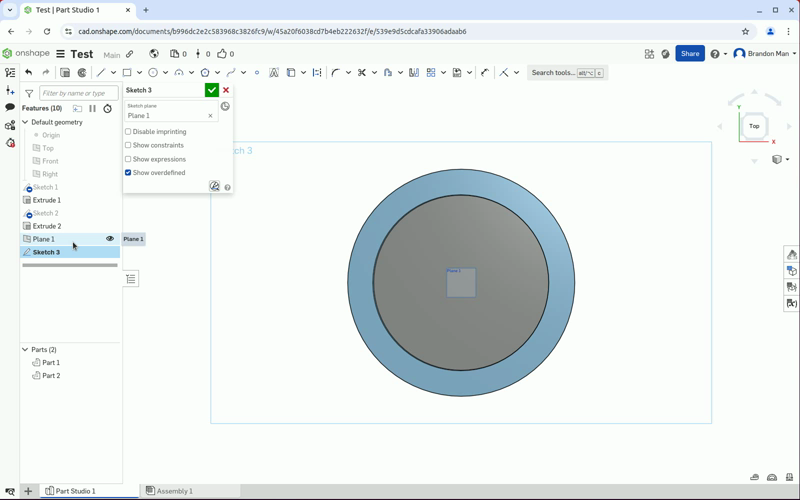
mouse_move(73, 352)
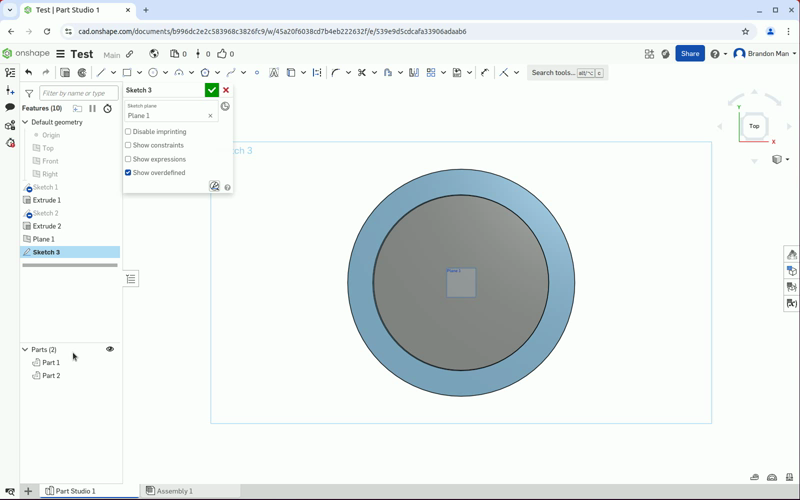
key(y)
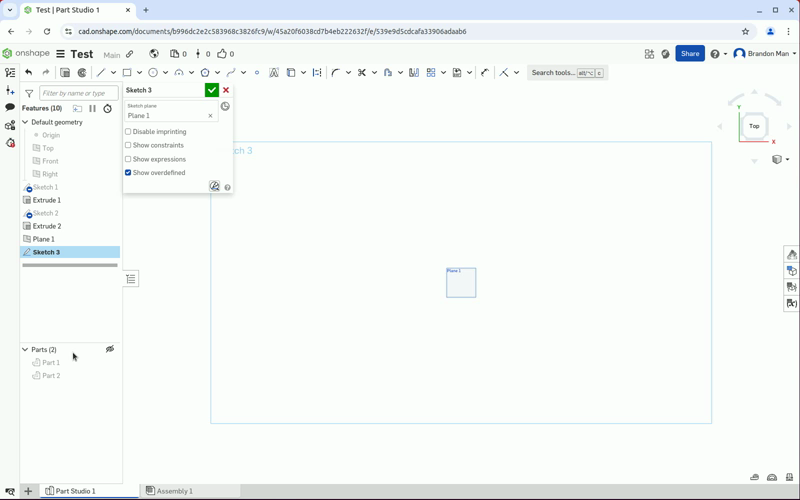
key(c)
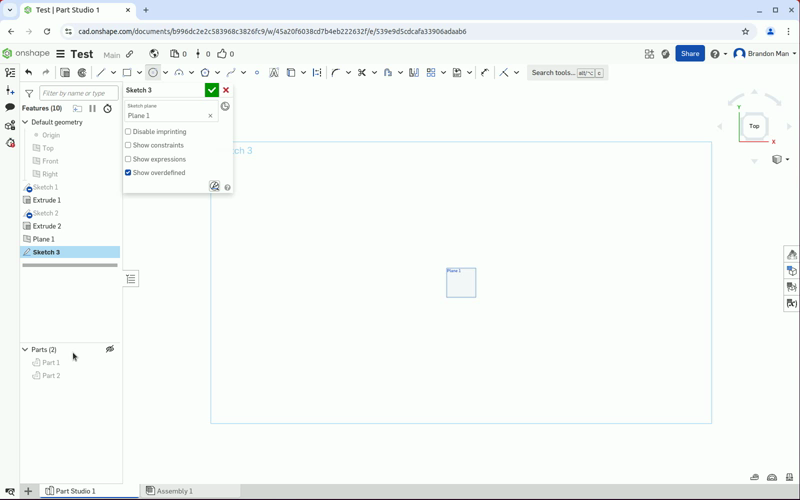
key_down(shift)
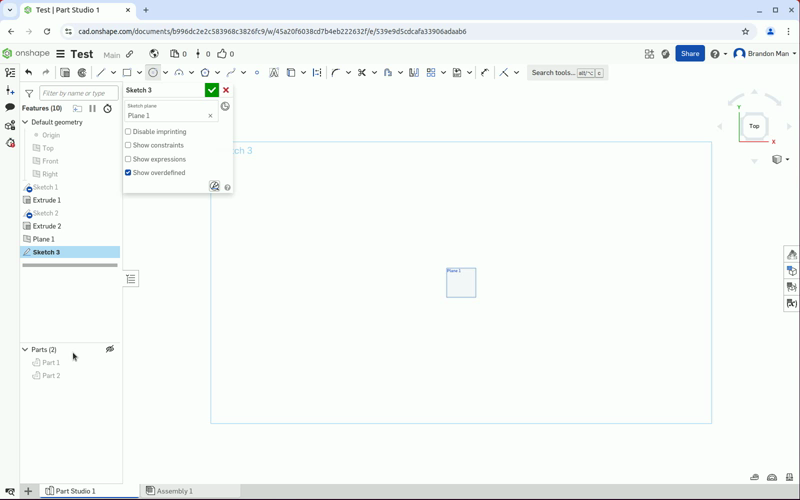
mouse_move(464, 282)
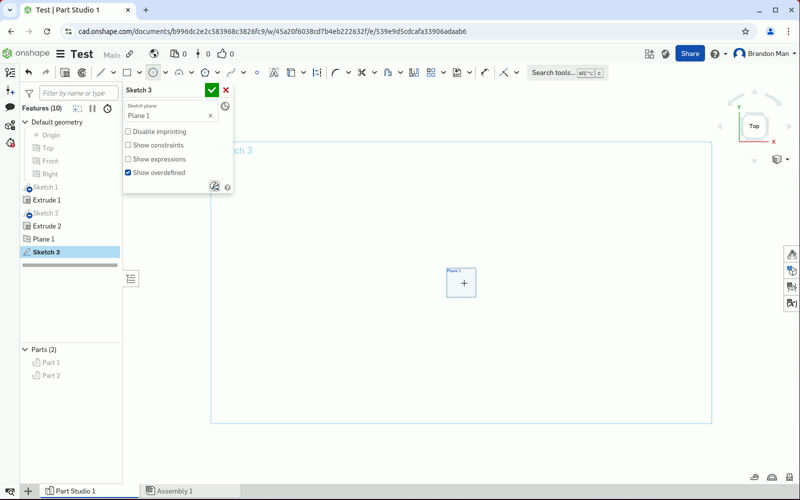
click(464, 282)
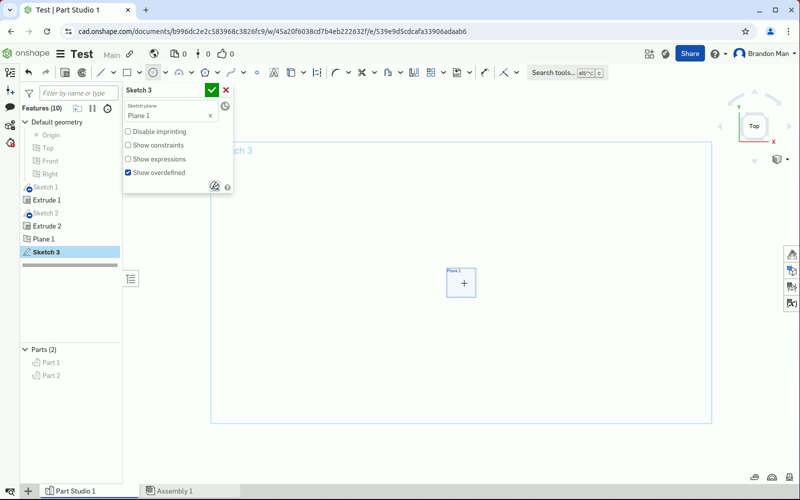
key_up(shift)
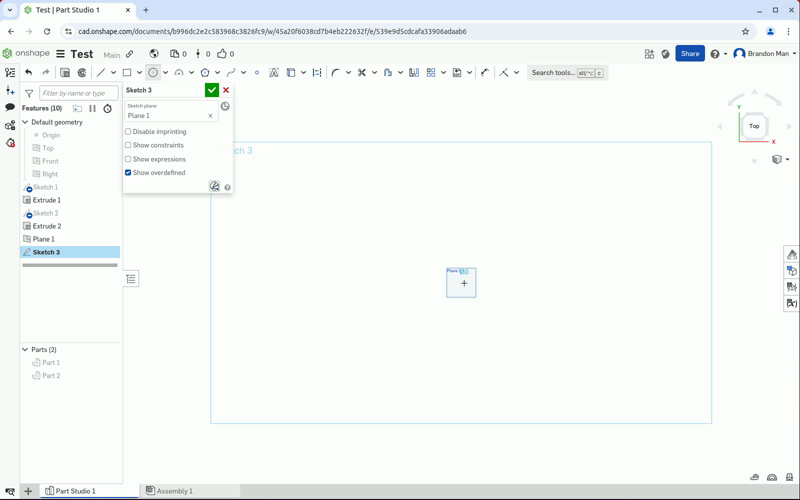
mouse_move(561, 282)
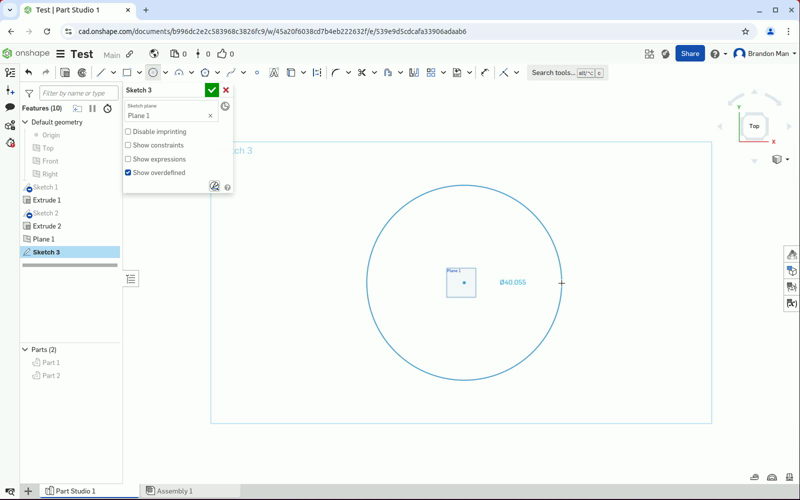
click(561, 282)
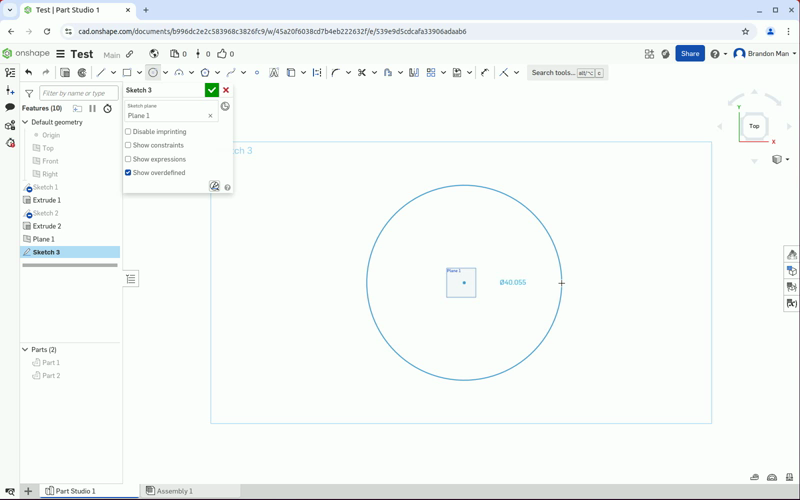
key(esc)
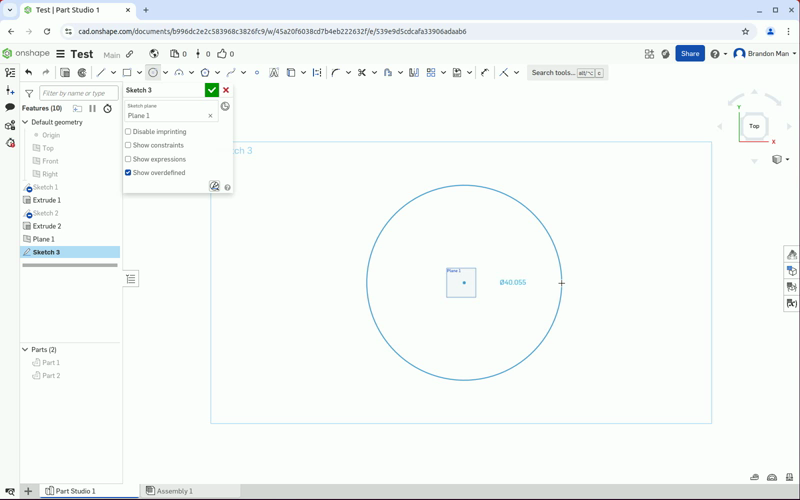
mouse_move(475, 321)
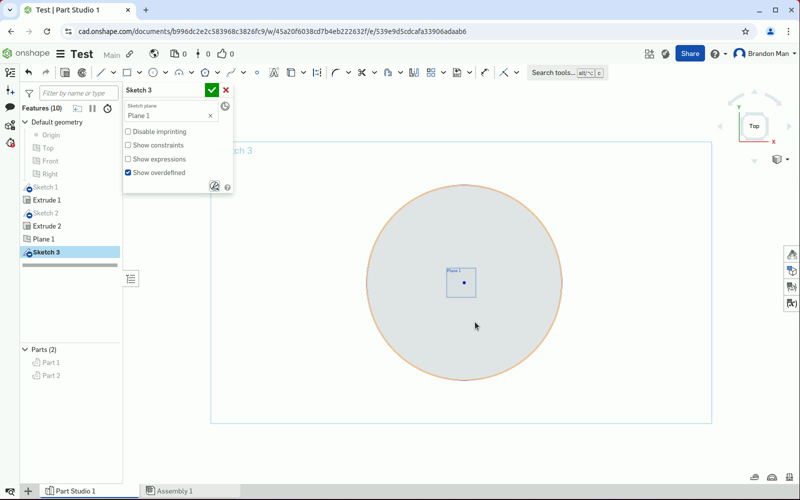
click(475, 321)
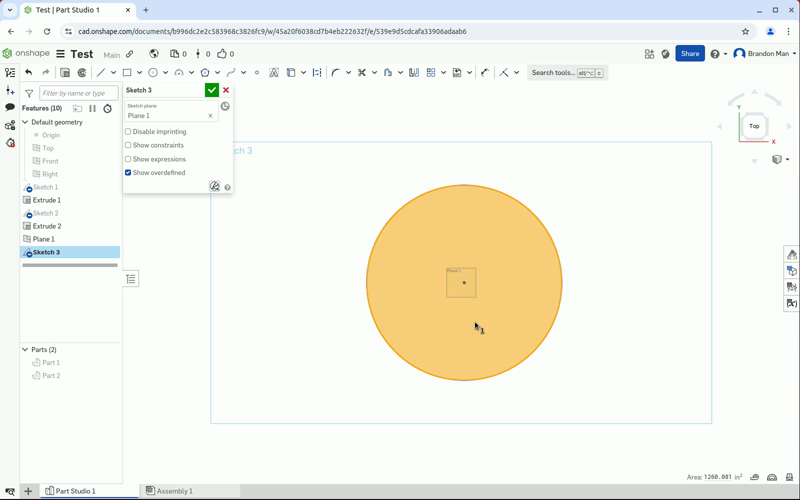
mouse_move(73, 352)
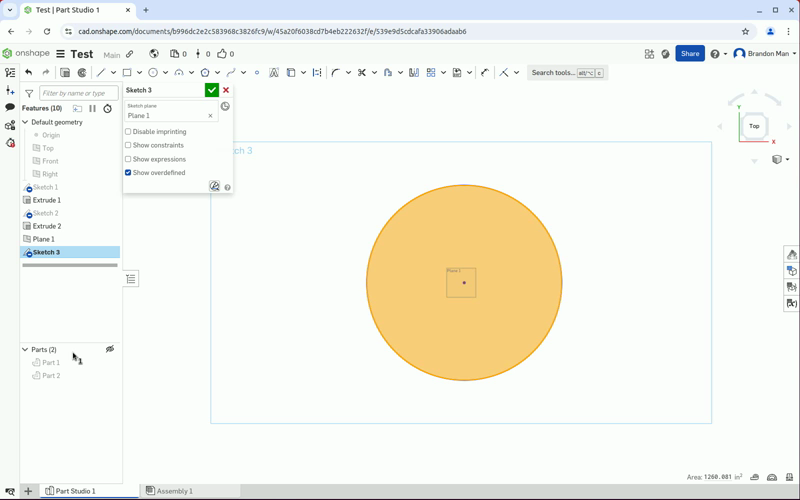
key(shift+y)
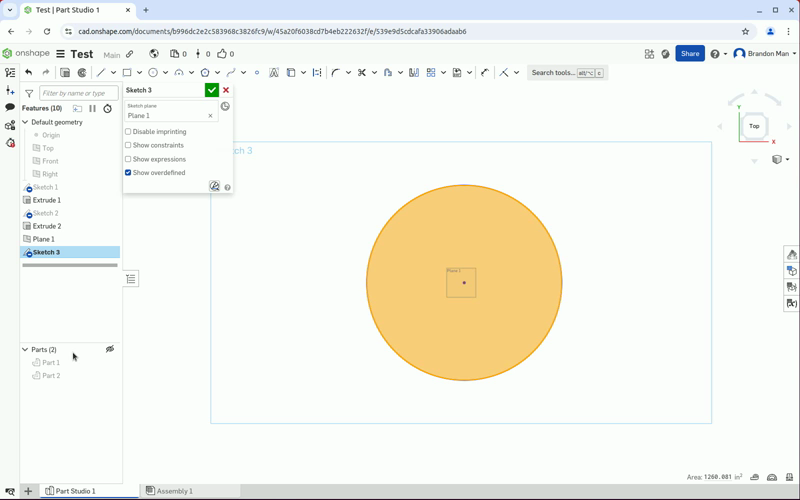
key(shift+e)
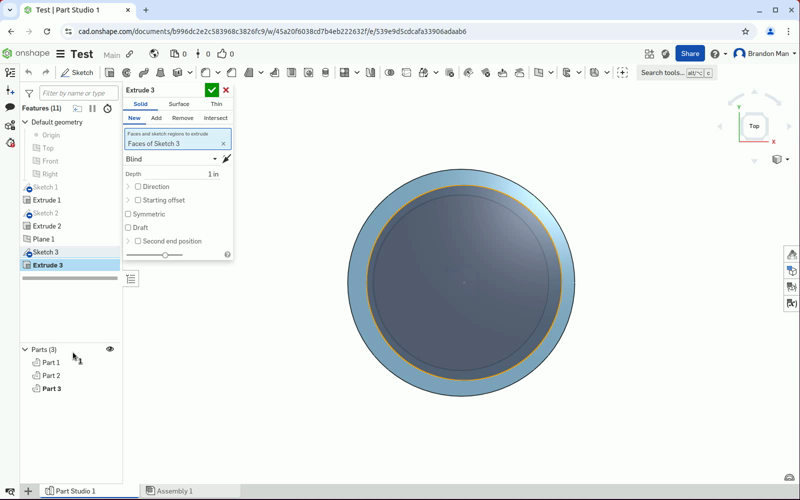
mouse_move(143, 106)
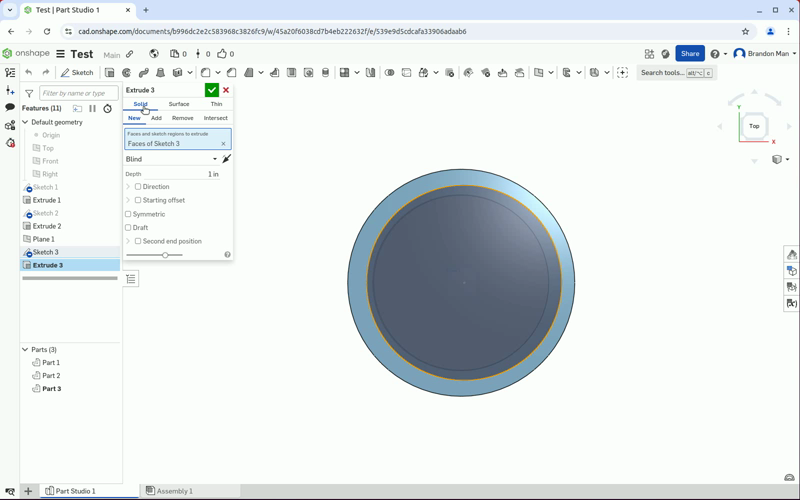
click(143, 106)
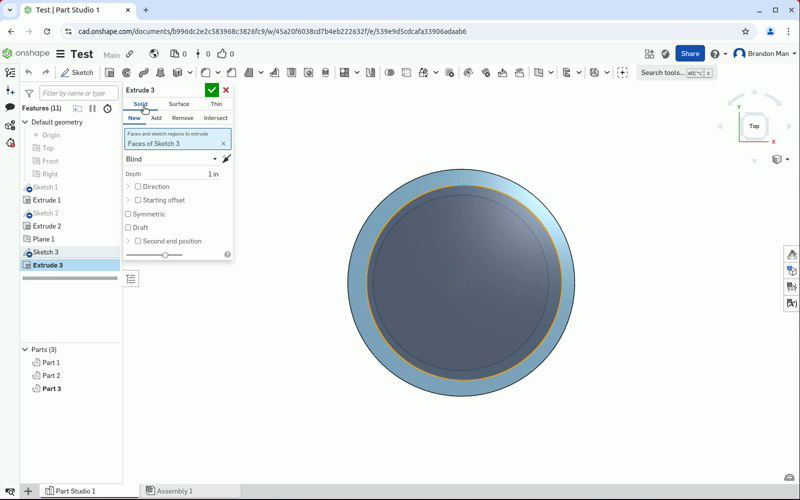
mouse_move(186, 120)
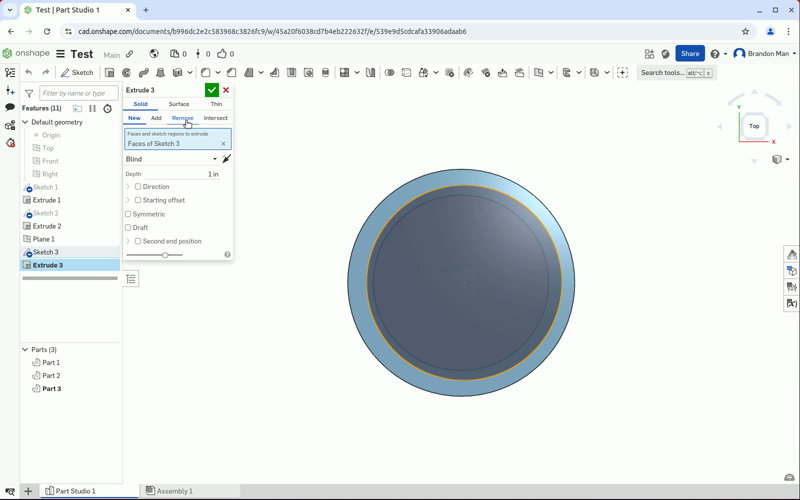
click(186, 120)
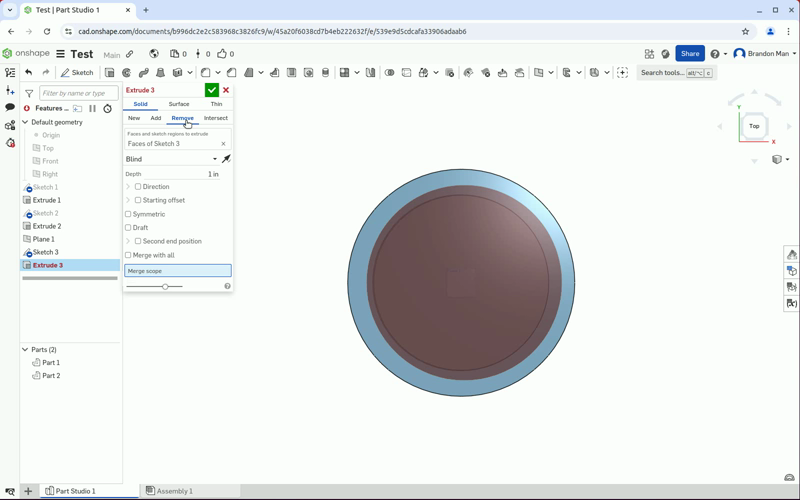
key(tab, 4)
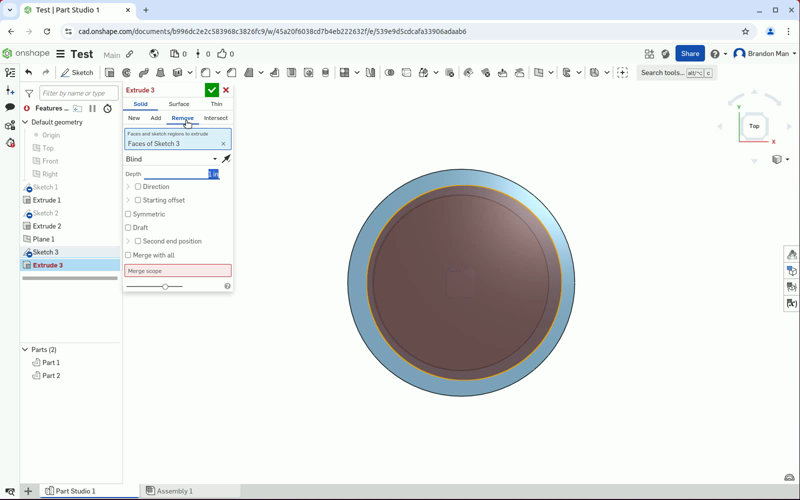
text(6.018)
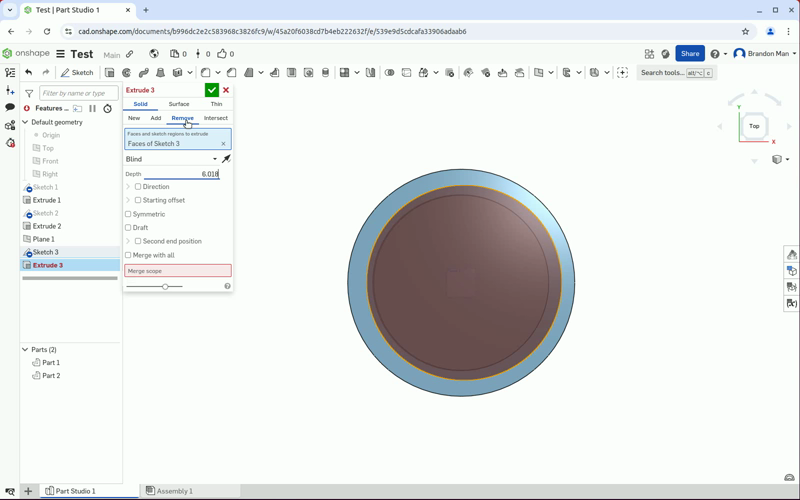
key(tab, 6)
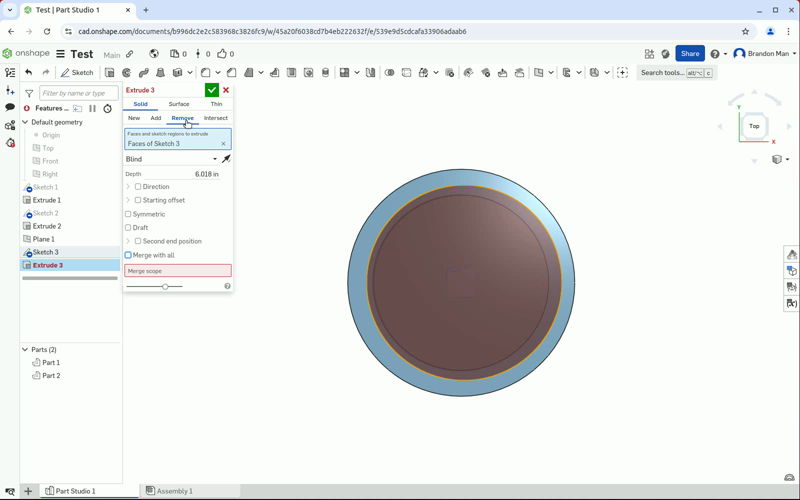
key(space)
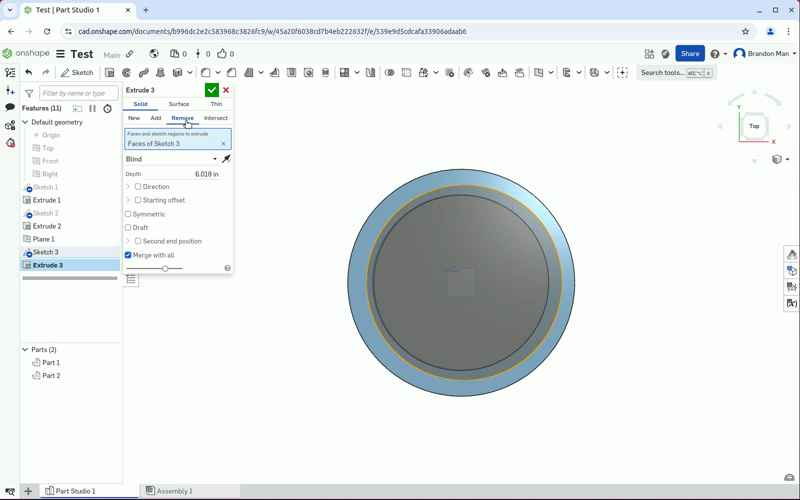
key(enter)
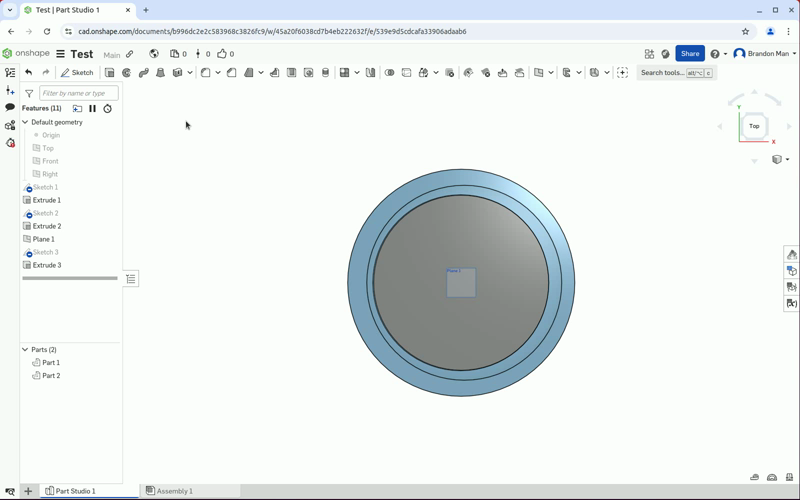
key(shift+h)
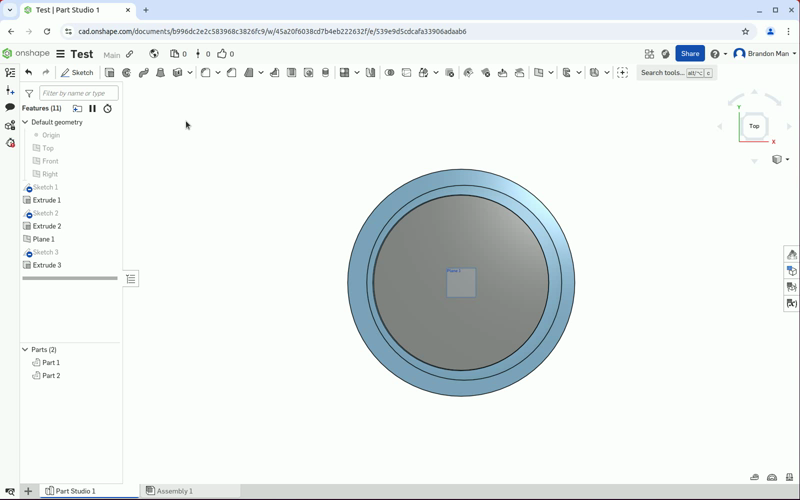
key(shift+h)
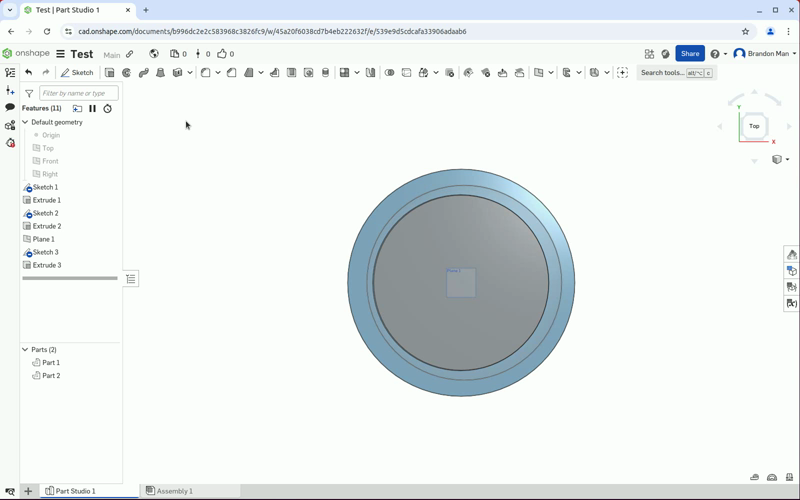
key(shift+7)
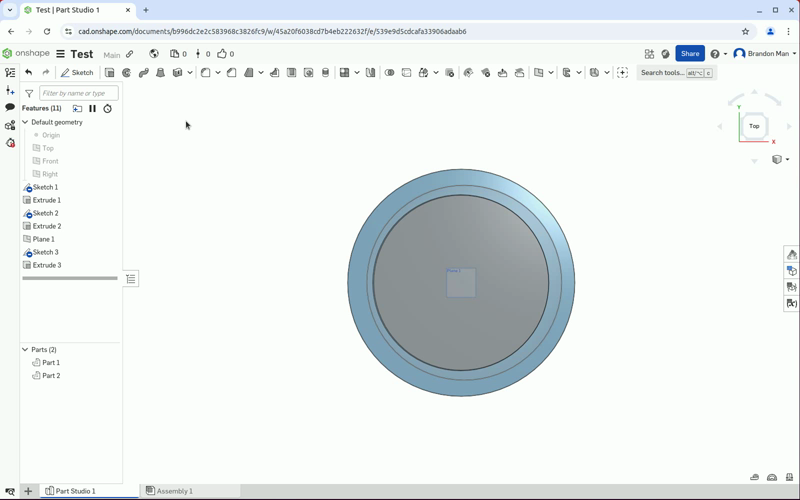
key(up, 3)
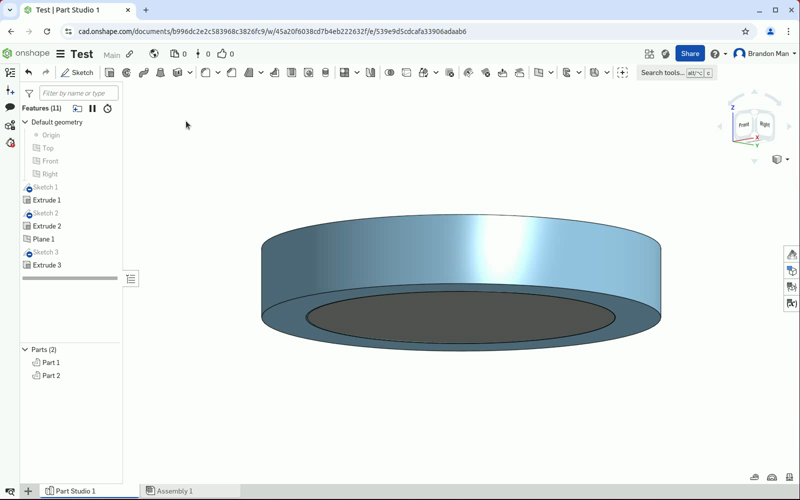
key(left, 3)
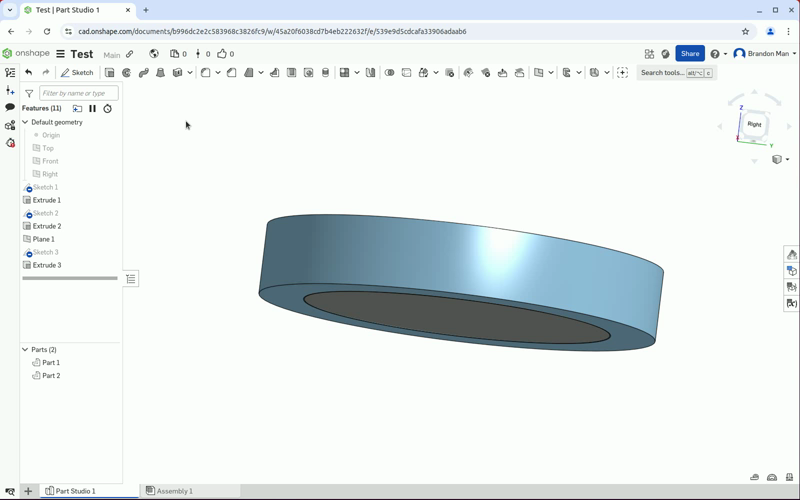
key(right, 3)
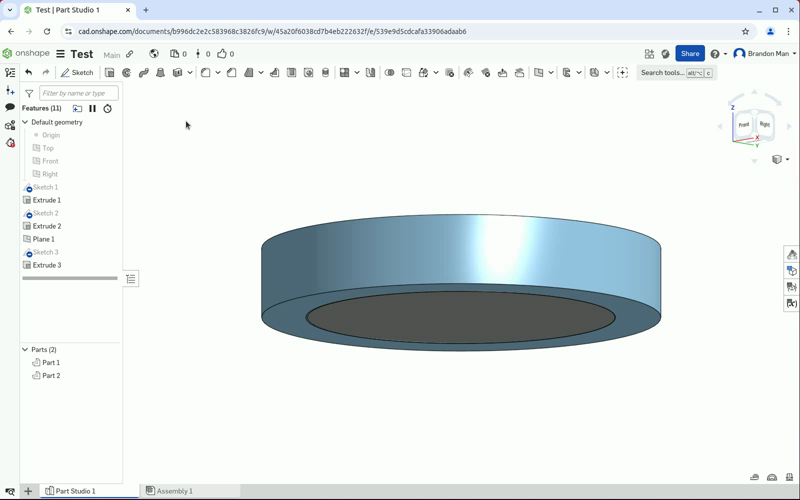
key(down, 3)
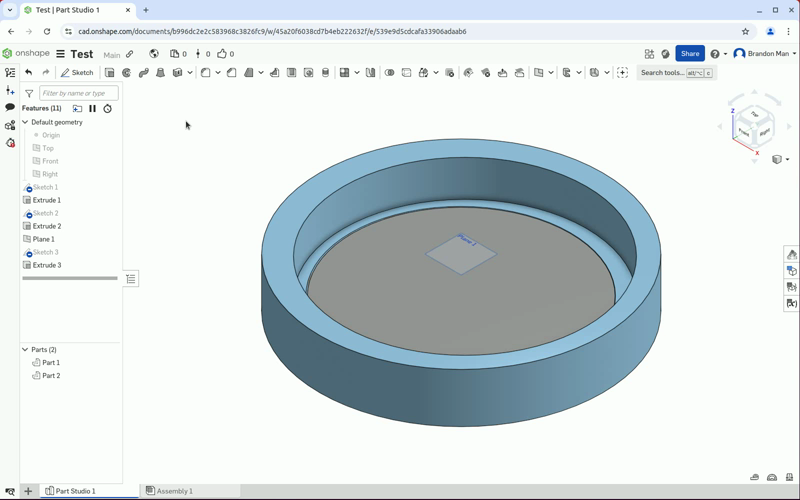
mouse_move(73, 189)
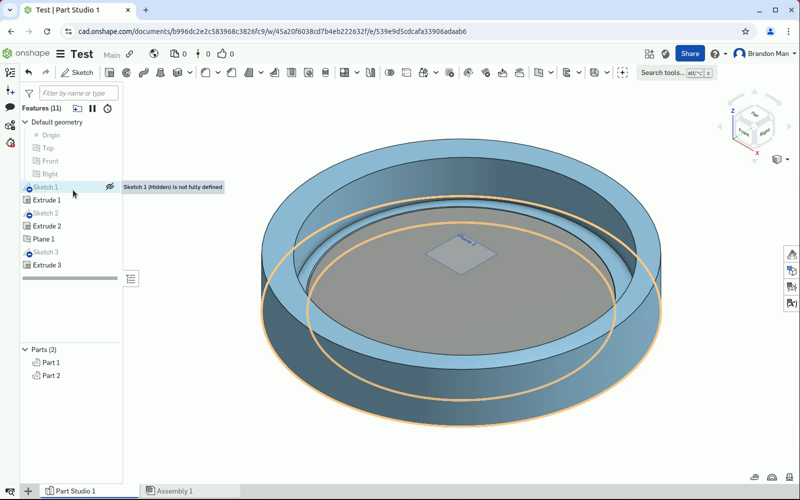
click(73, 189)